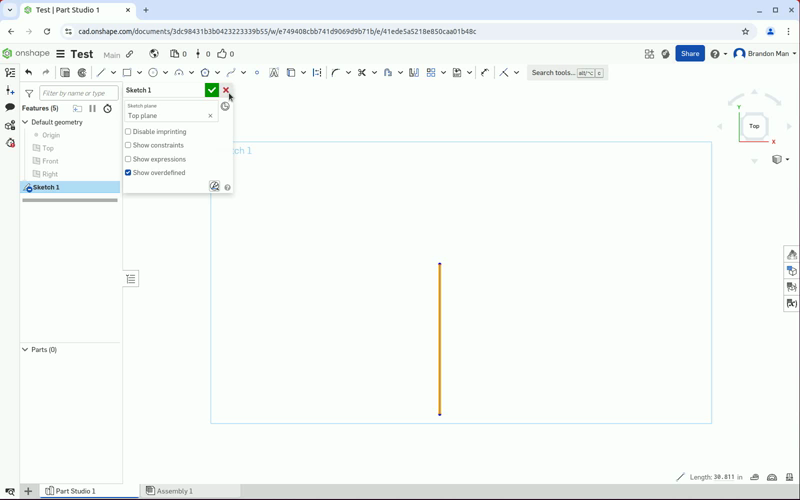
key(shift+h)
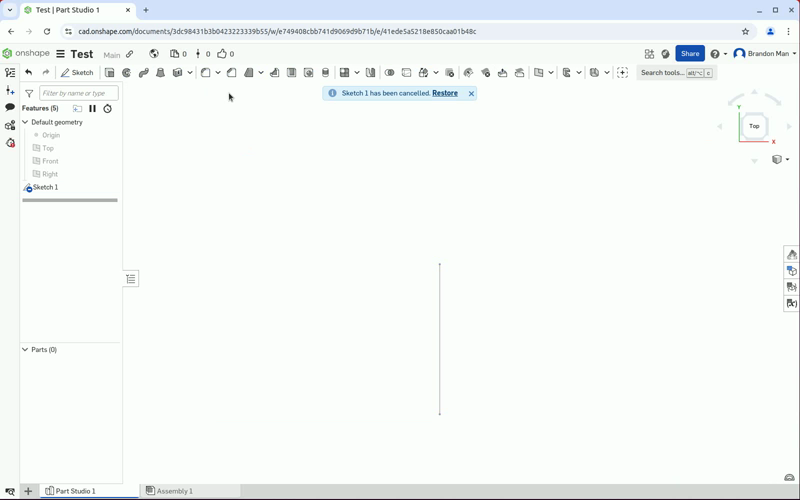
key(shift+s)
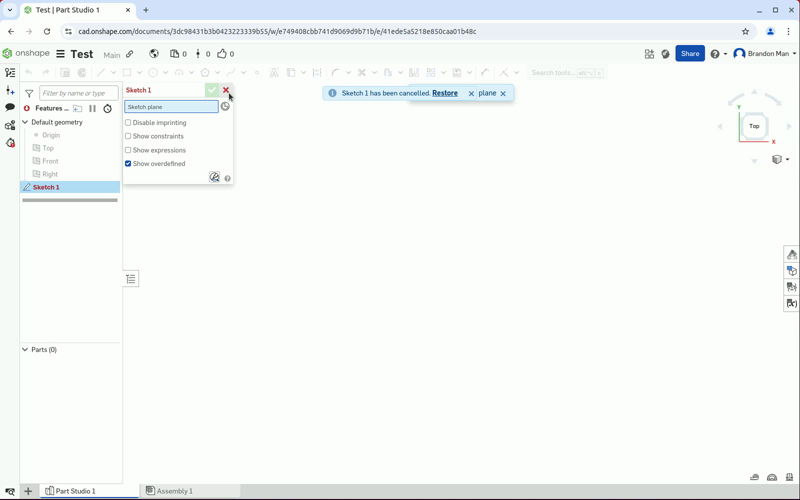
mouse_move(73, 150)
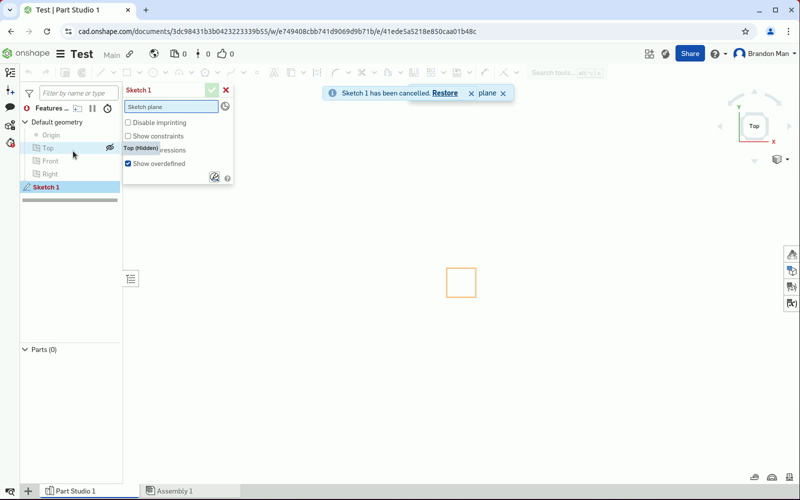
click(73, 150)
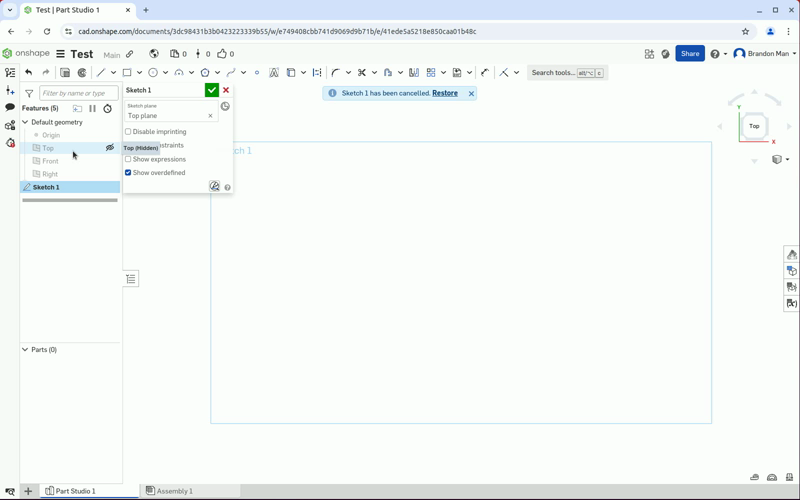
mouse_move(73, 352)
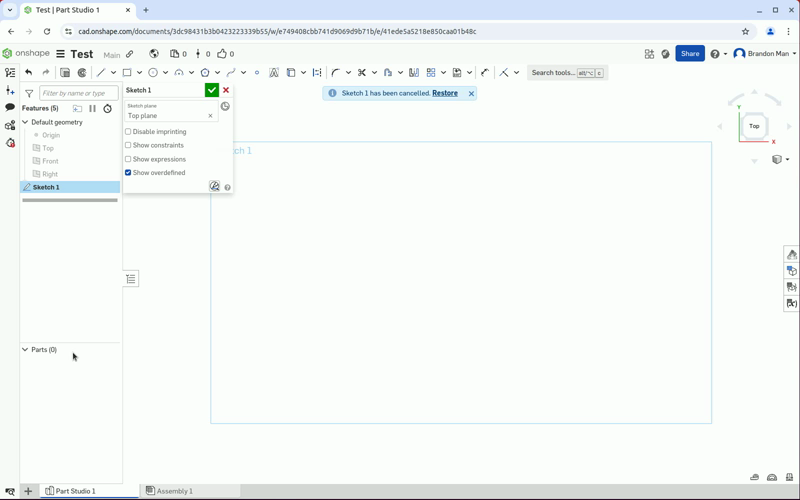
key(y)
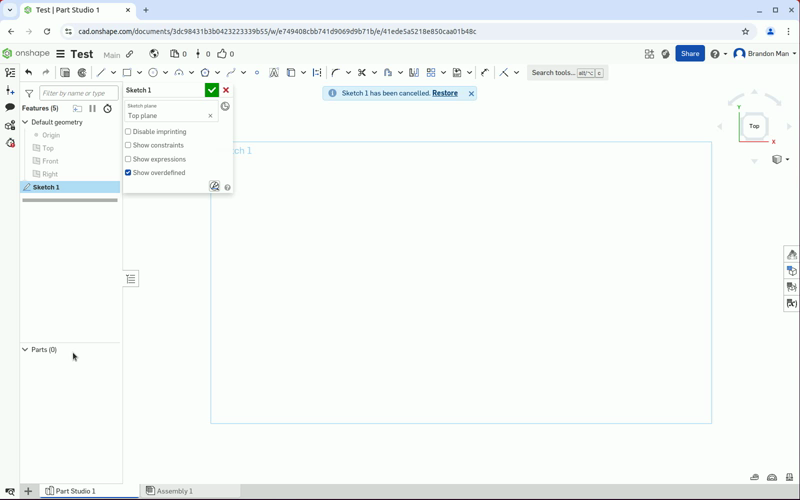
key(l)
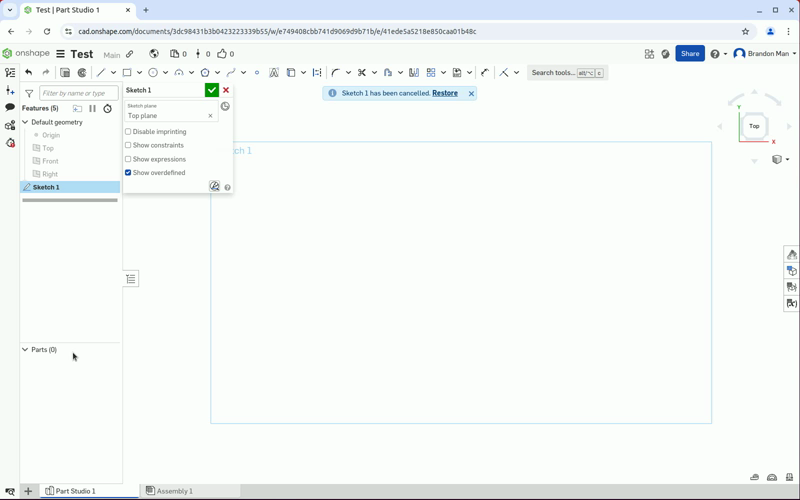
key_down(shift)
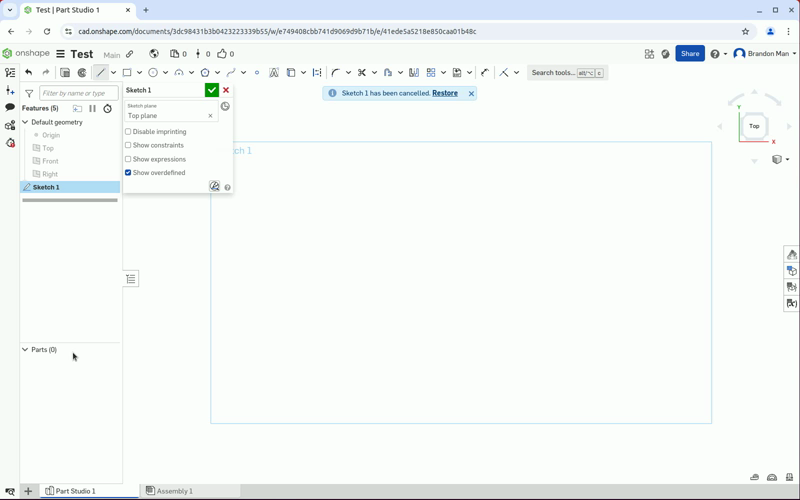
mouse_move(395, 324)
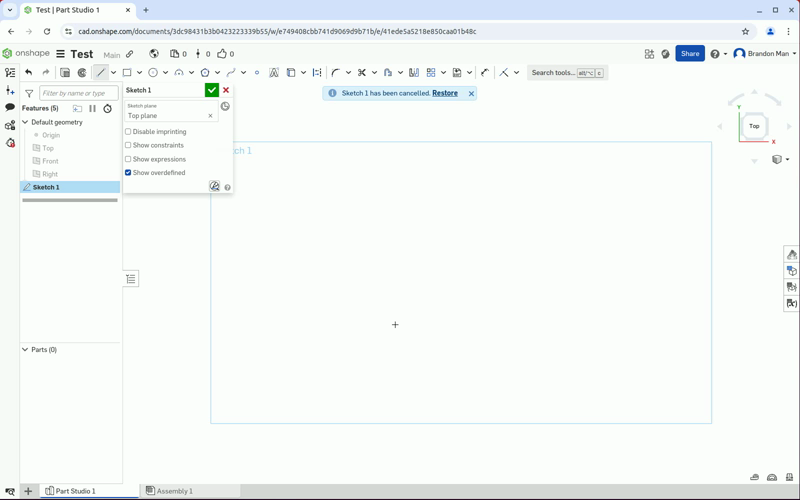
click(395, 324)
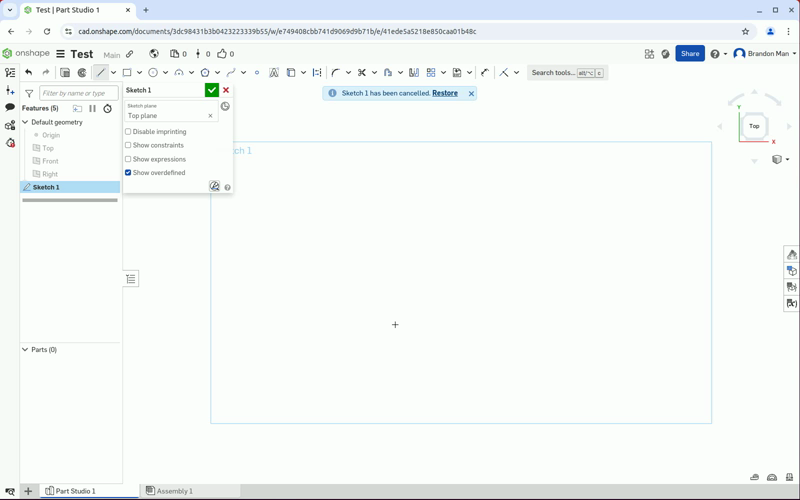
key_up(shift)
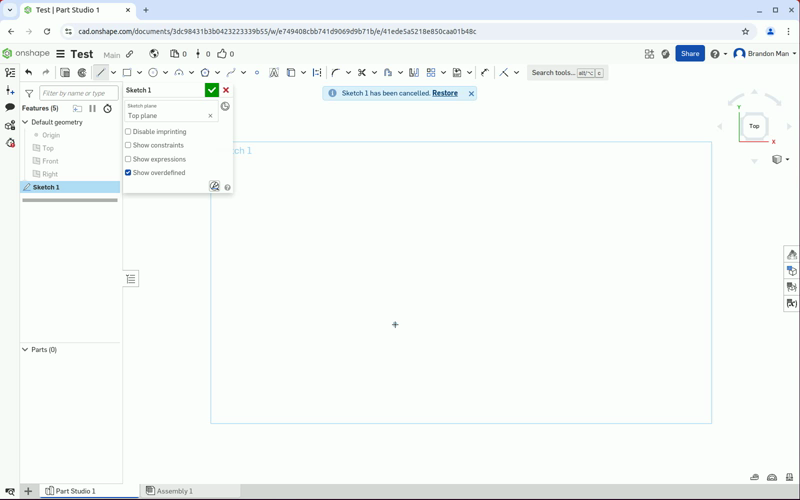
key_down(shift)
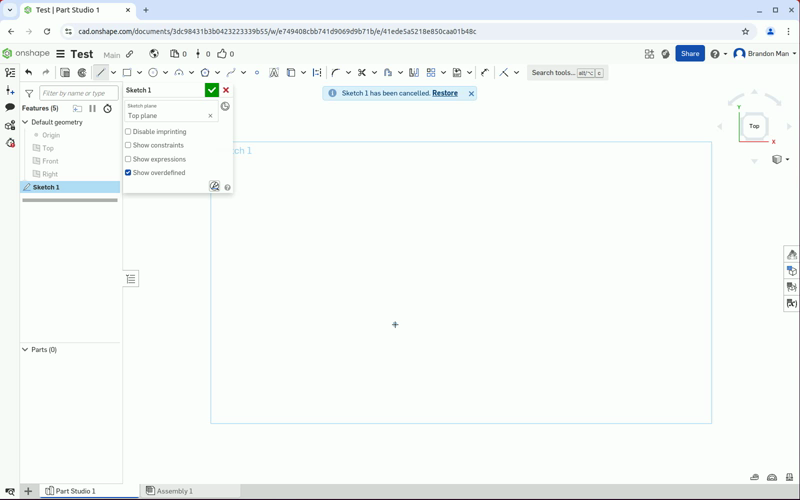
mouse_move(526, 324)
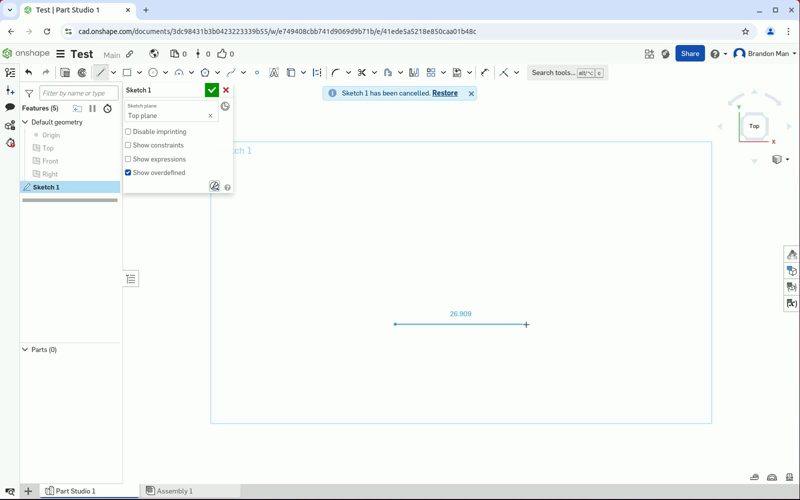
click(526, 324)
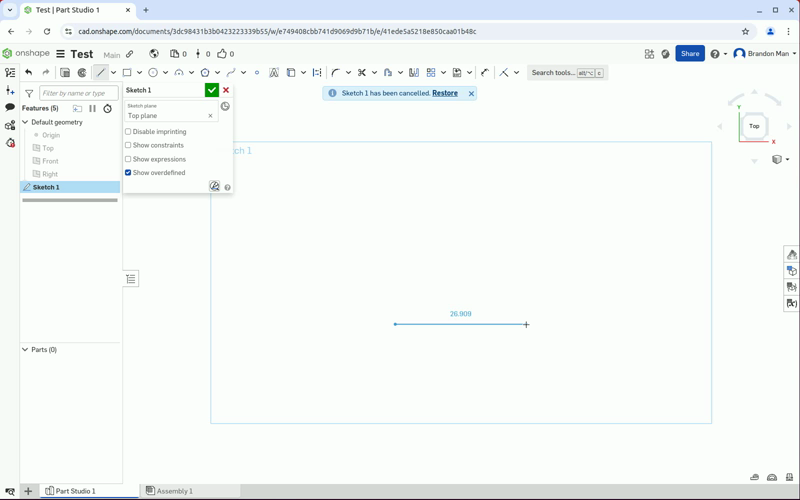
key_up(shift)
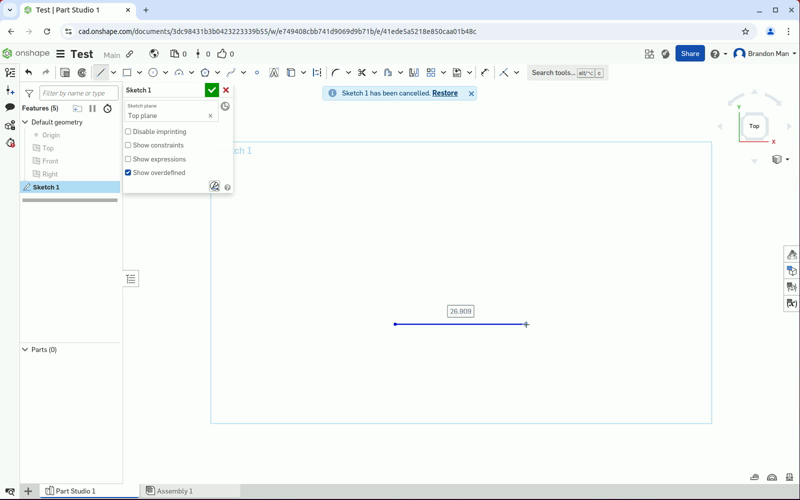
key_down(shift)
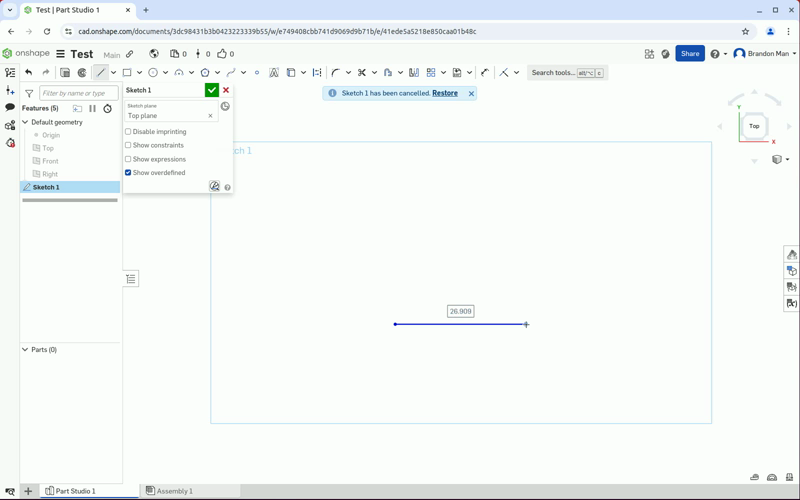
mouse_move(526, 242)
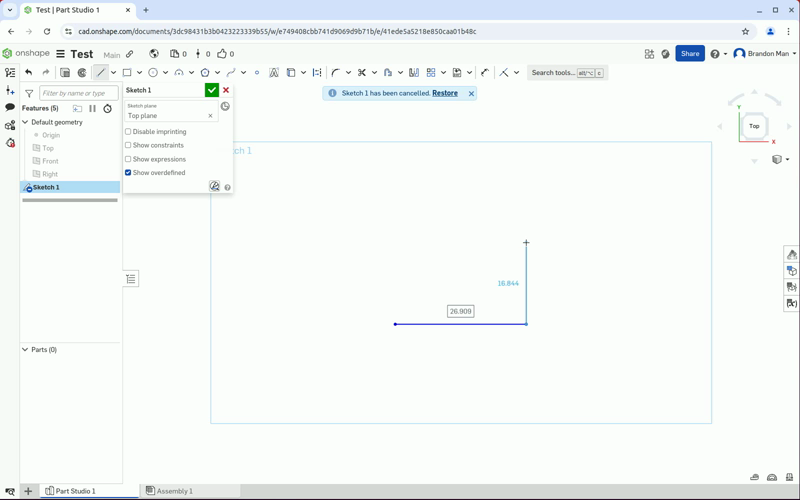
click(526, 242)
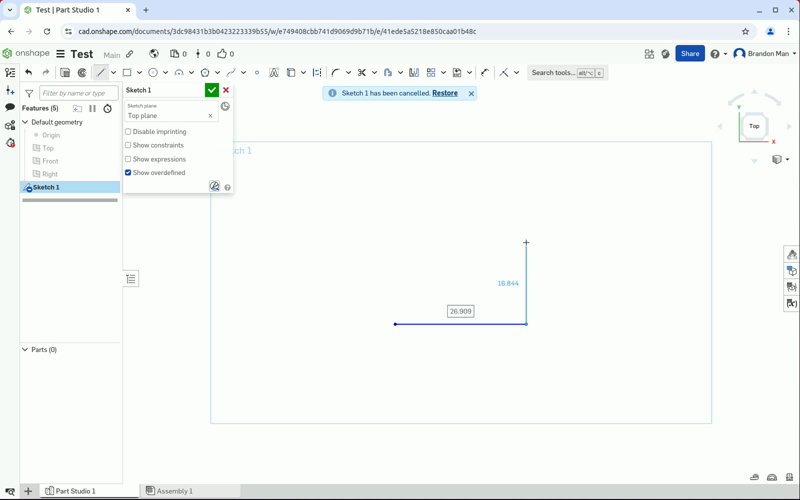
key_up(shift)
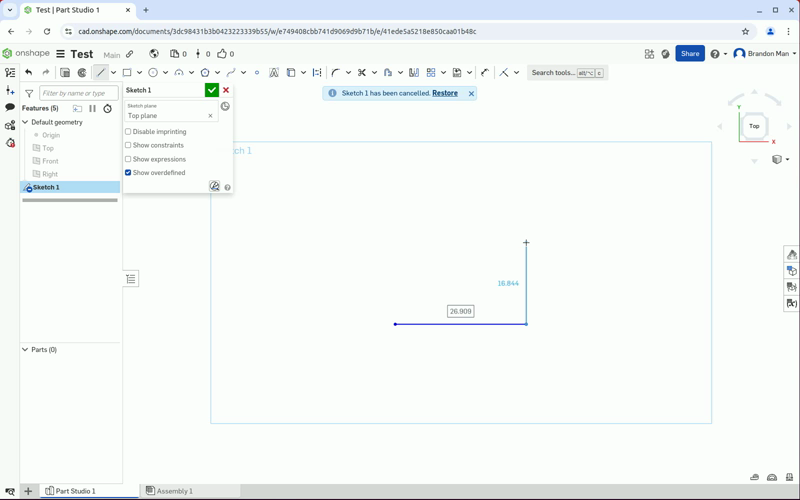
key_down(shift)
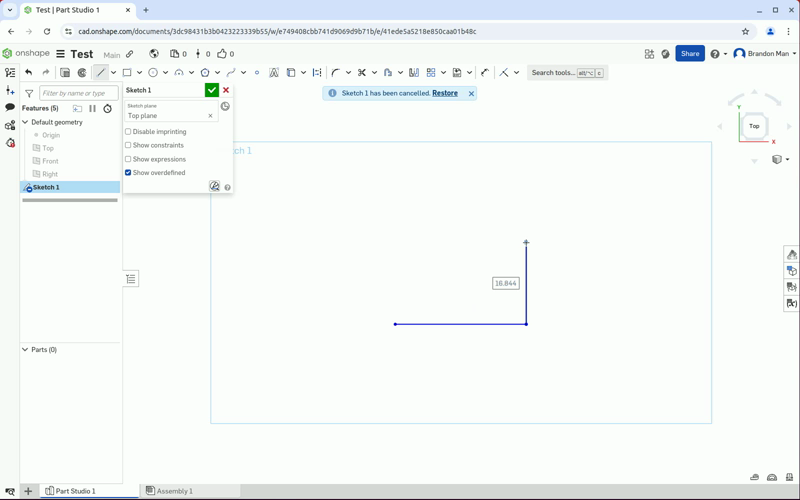
mouse_move(395, 242)
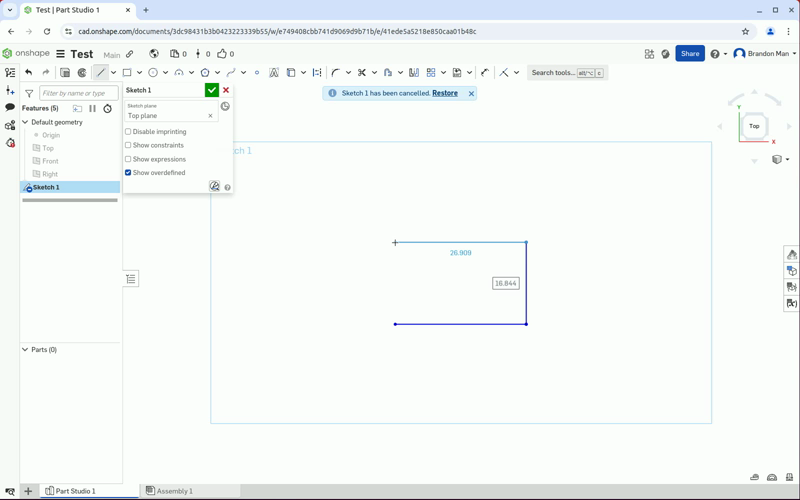
click(395, 242)
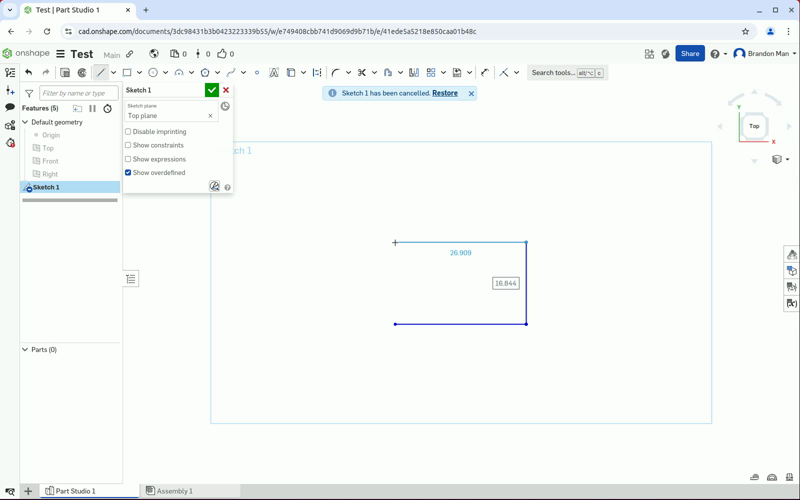
key_up(shift)
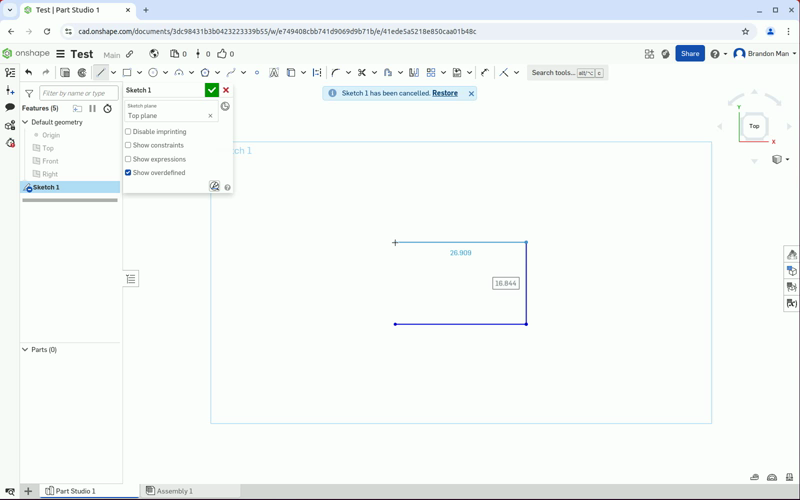
key_down(shift)
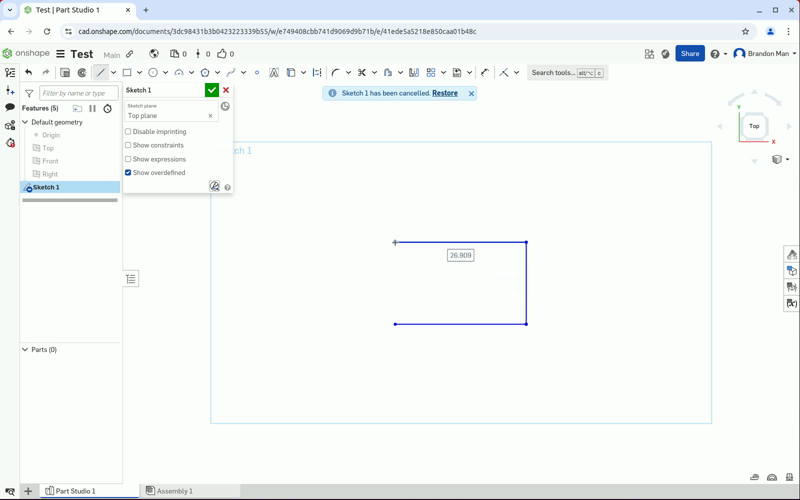
mouse_move(395, 324)
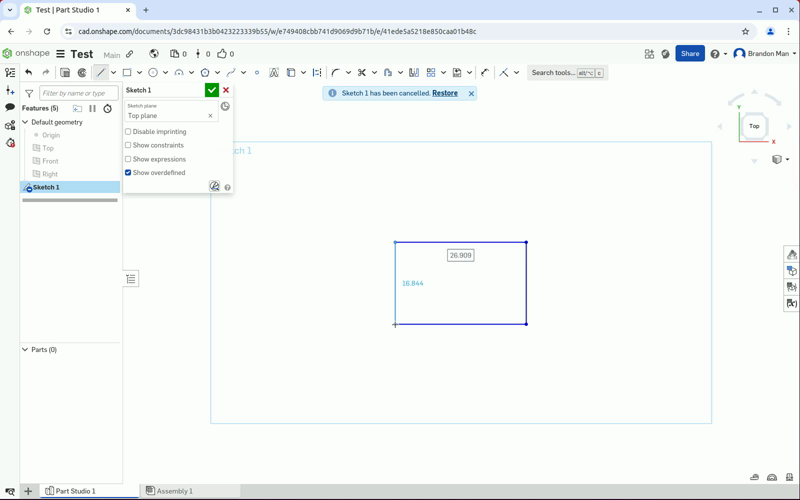
key_up(shift)
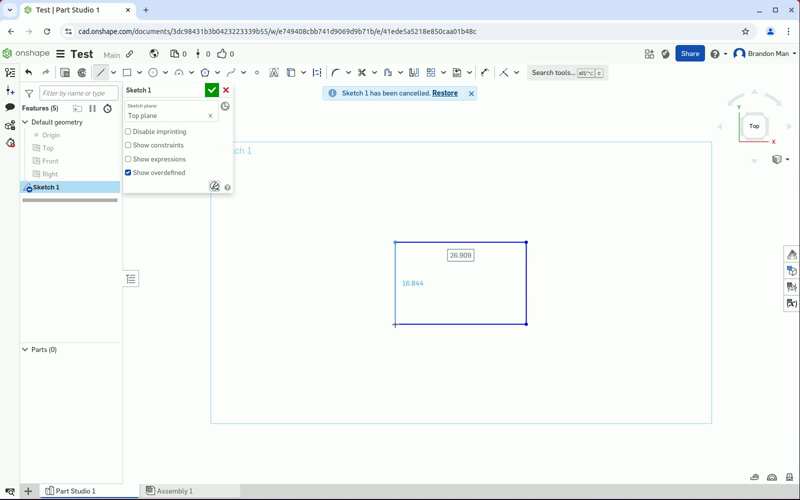
click(395, 324)
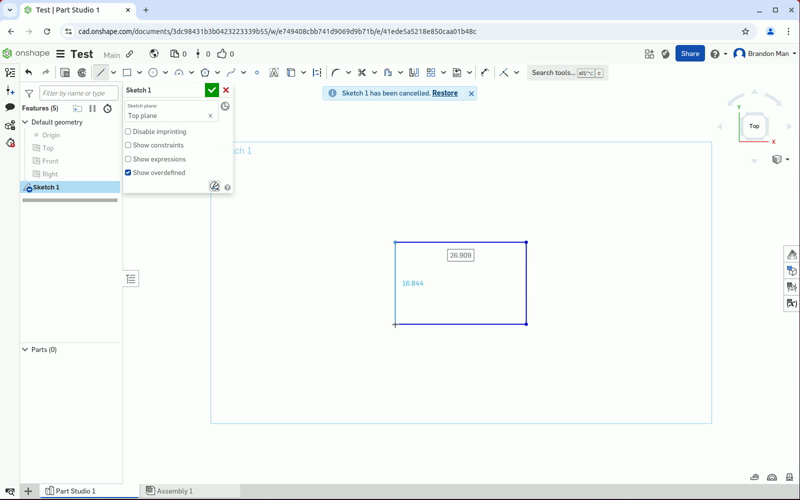
key(esc)
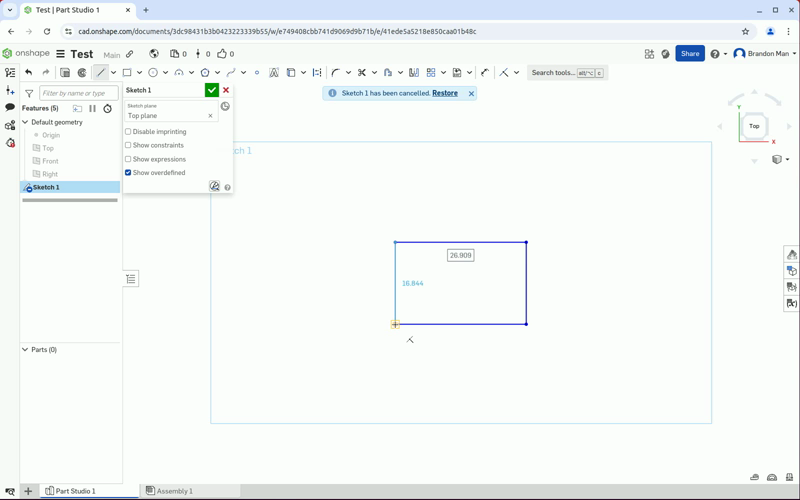
mouse_move(481, 280)
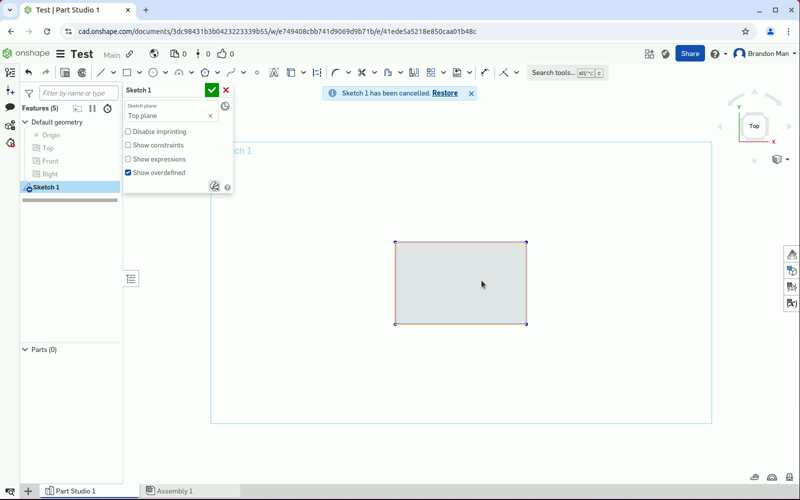
click(481, 280)
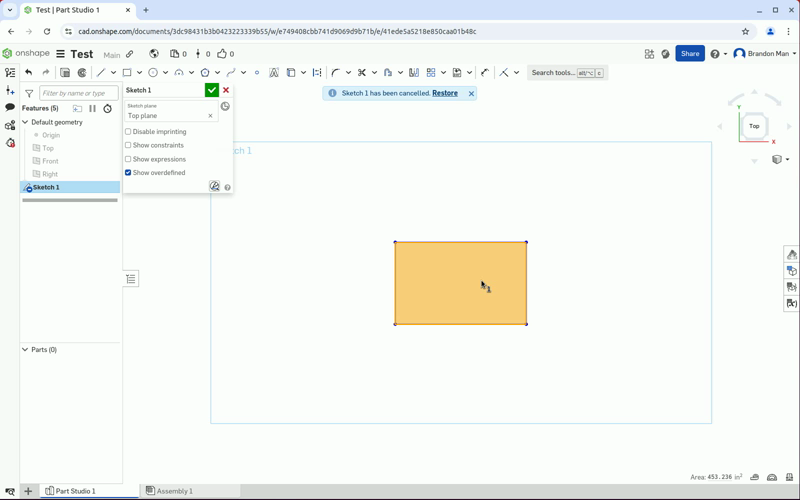
mouse_move(73, 352)
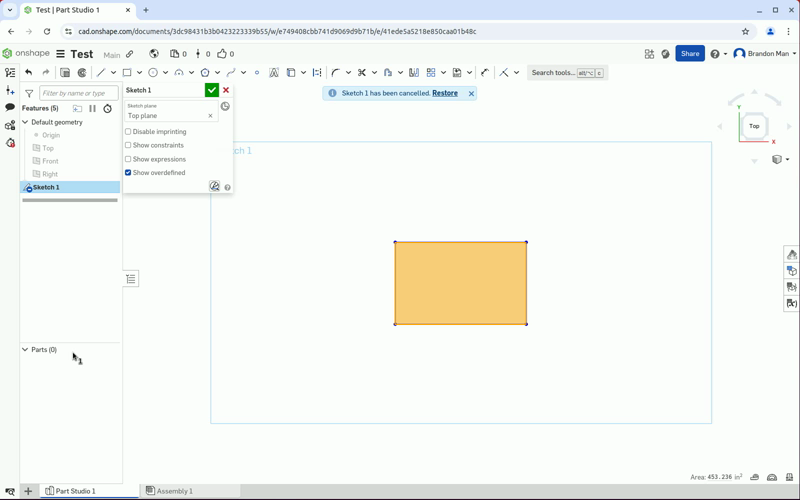
key(shift+y)
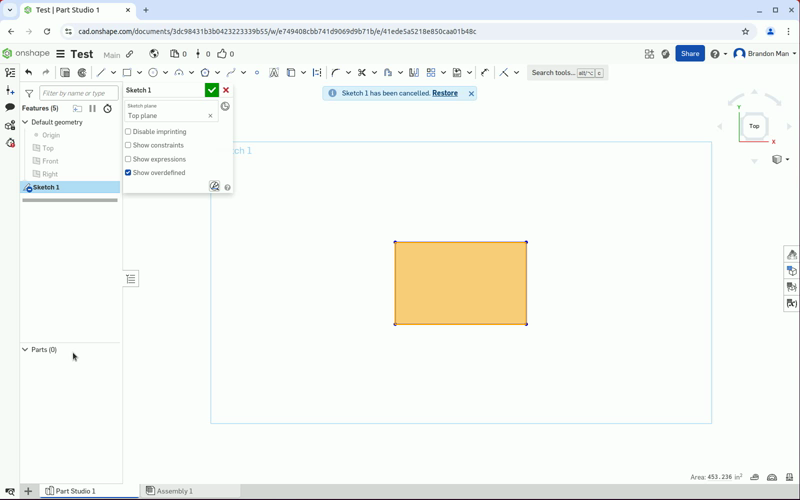
key(shift+e)
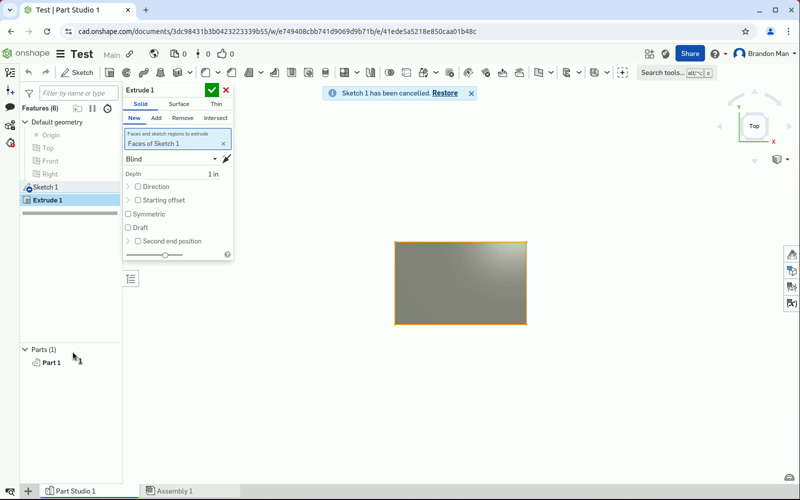
mouse_move(143, 106)
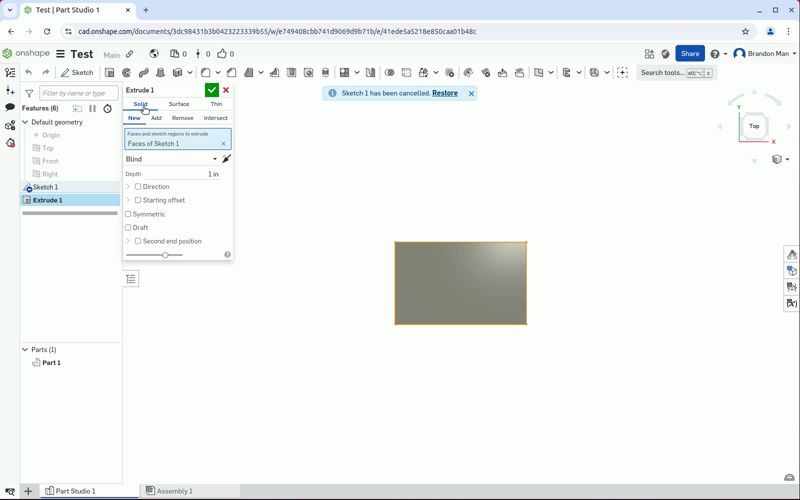
click(143, 106)
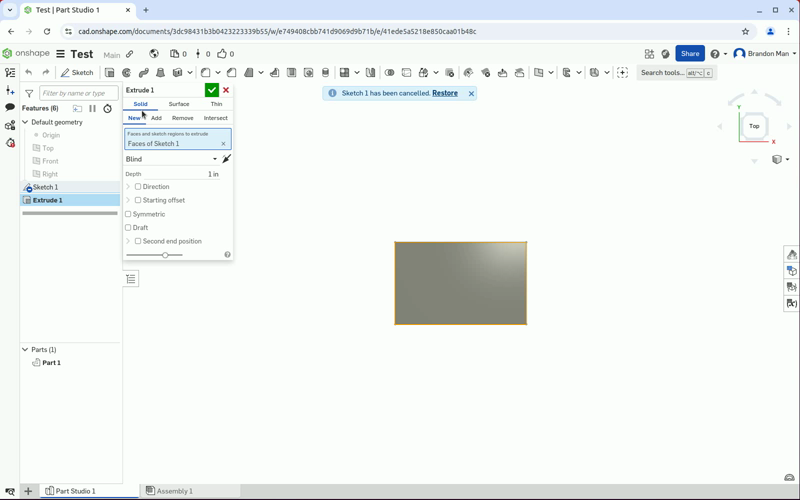
mouse_move(137, 120)
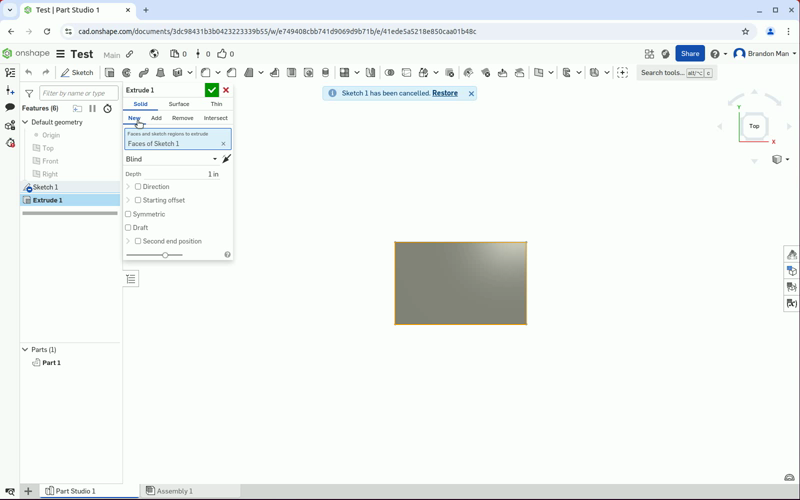
click(137, 120)
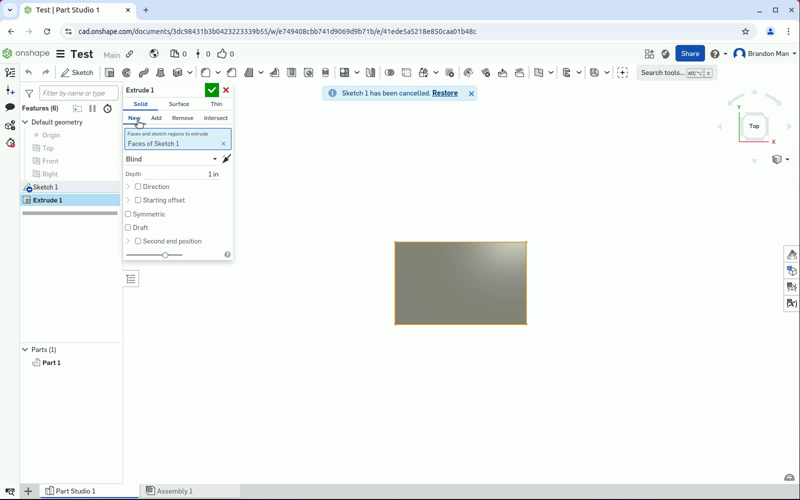
key(tab, 4)
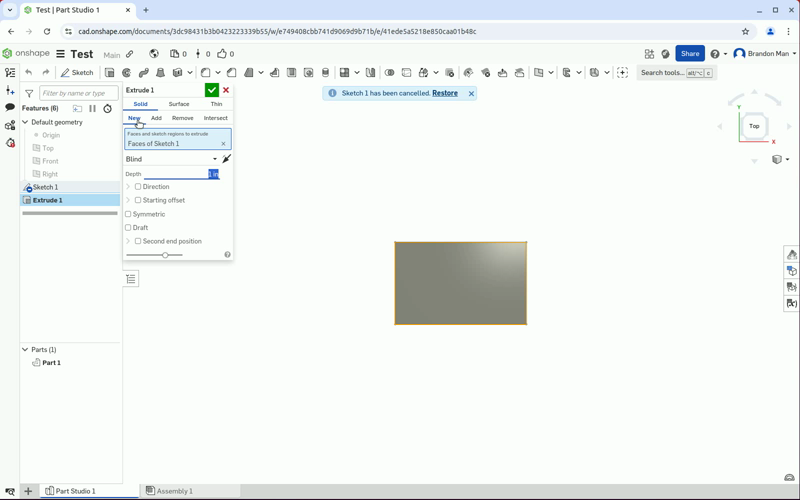
text(2.166)
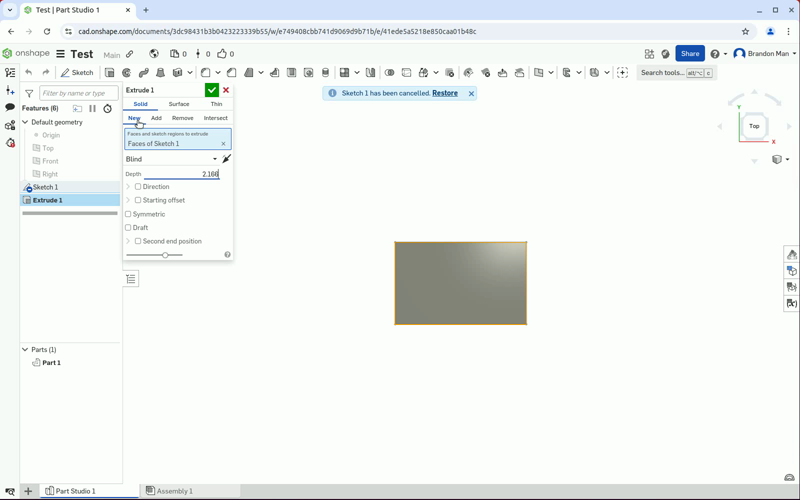
key(enter)
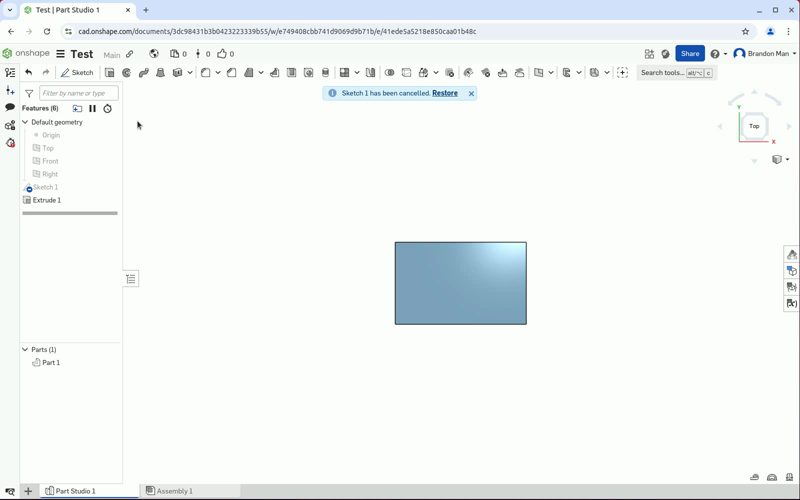
key(shift+h)
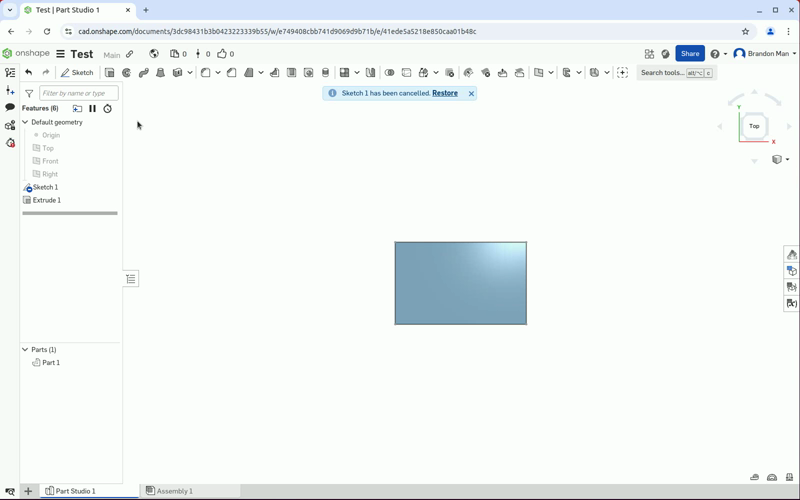
key(shift+h)
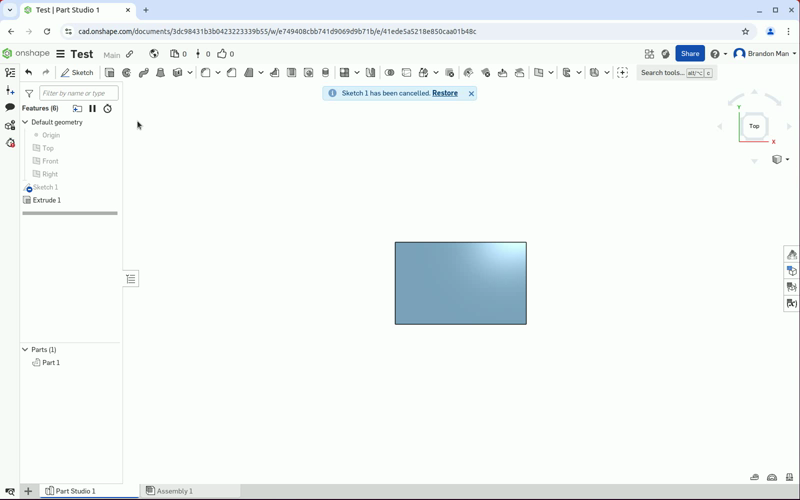
mouse_move(73, 189)
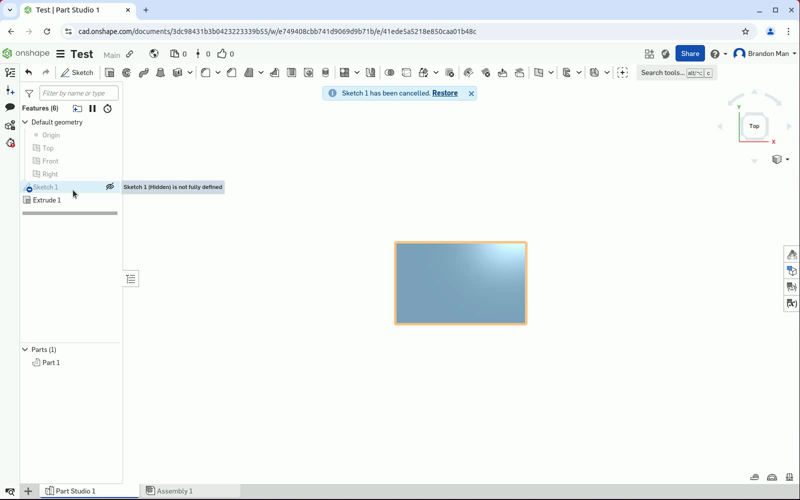
click(73, 189)
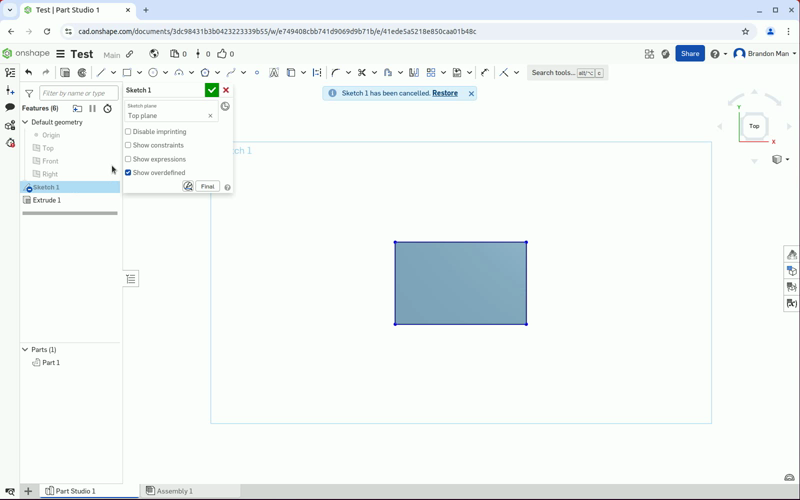
mouse_move(229, 92)
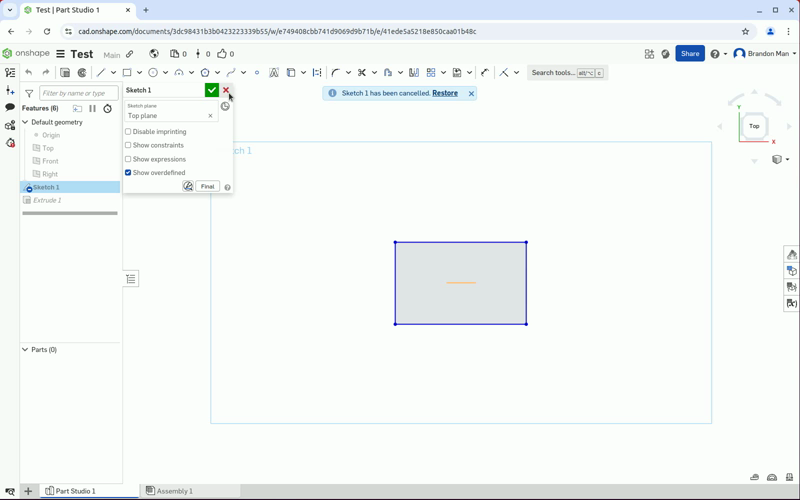
click(229, 92)
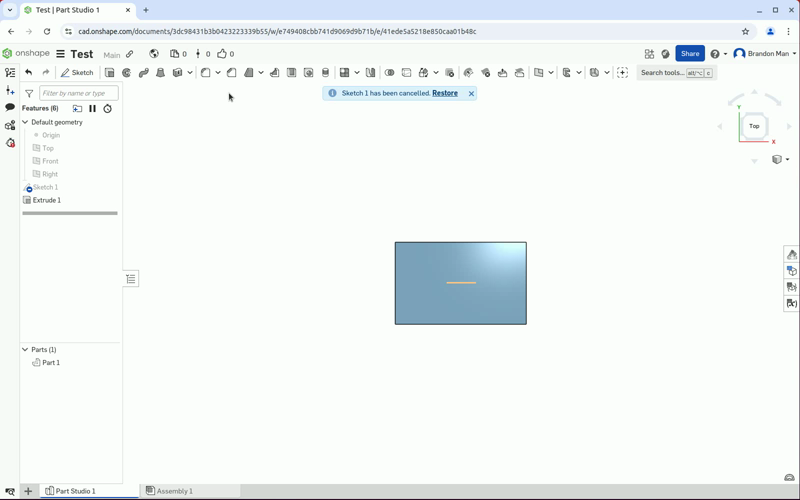
mouse_move(541, 75)
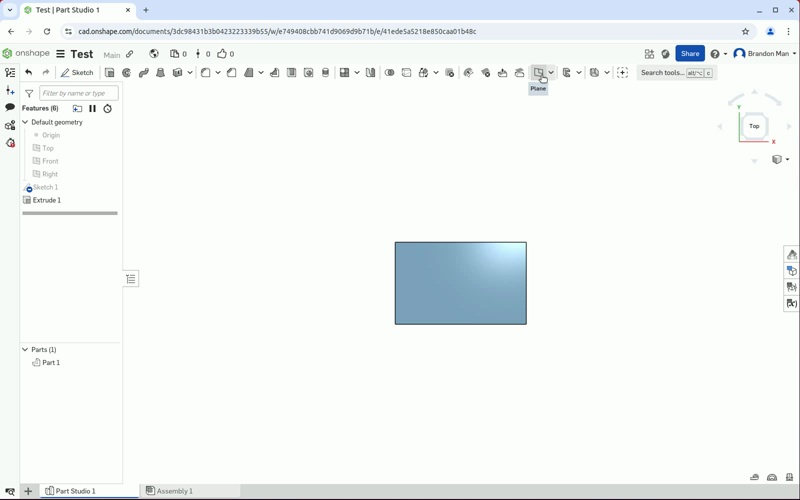
click(541, 75)
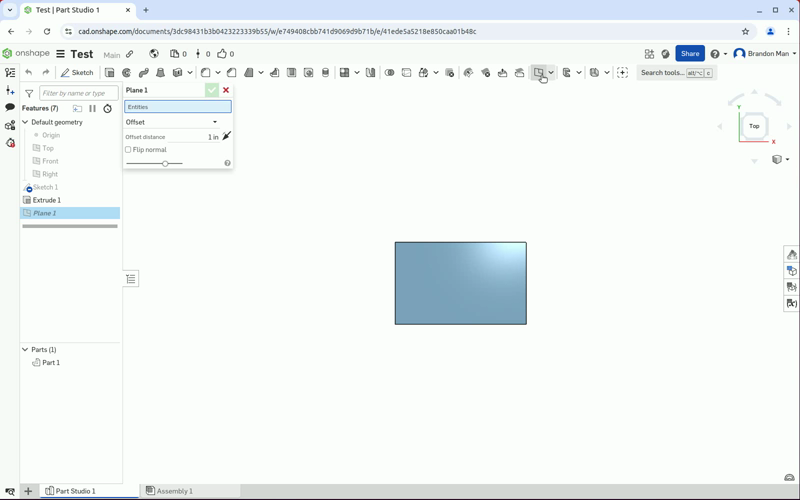
mouse_move(73, 150)
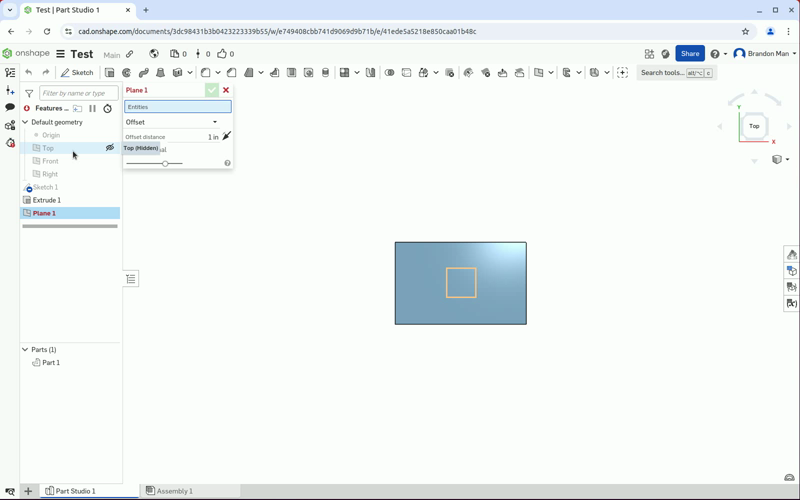
click(73, 150)
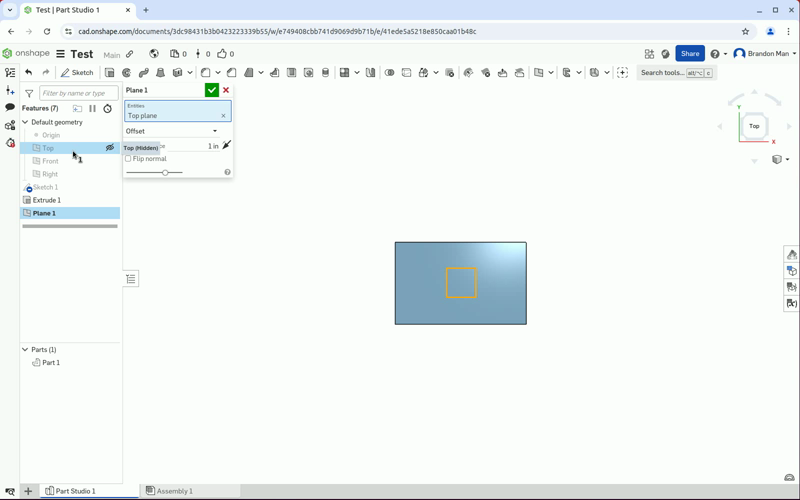
key(tab, 2)
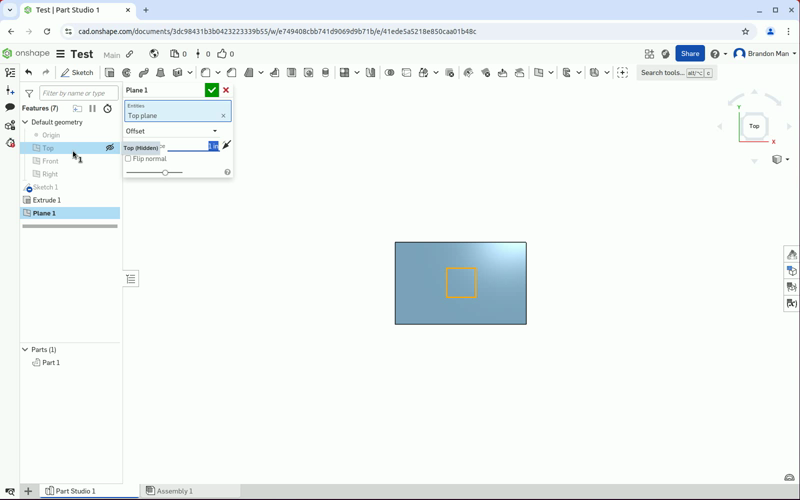
text(2.157)
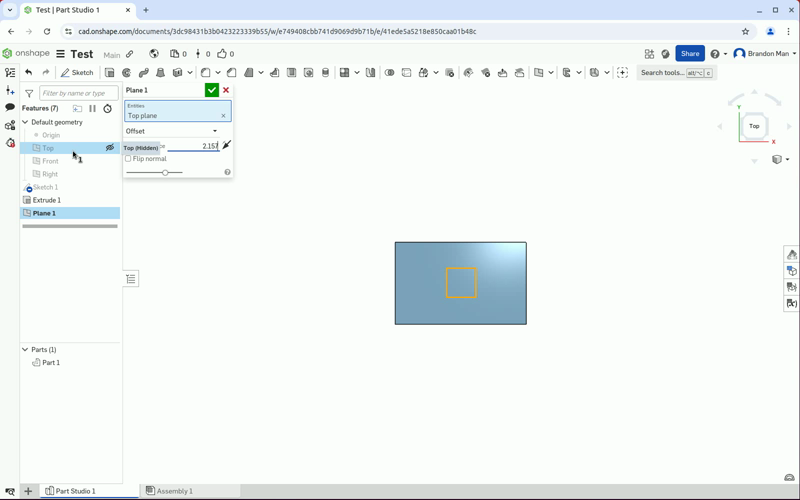
key(enter, 2)
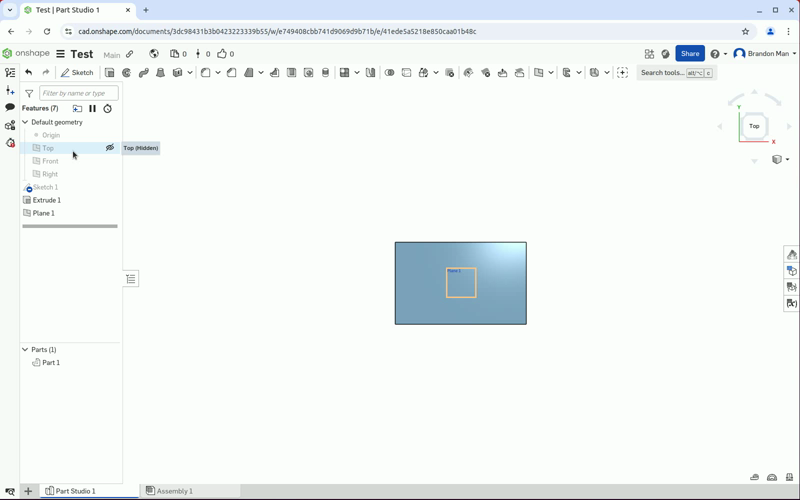
key(shift+s)
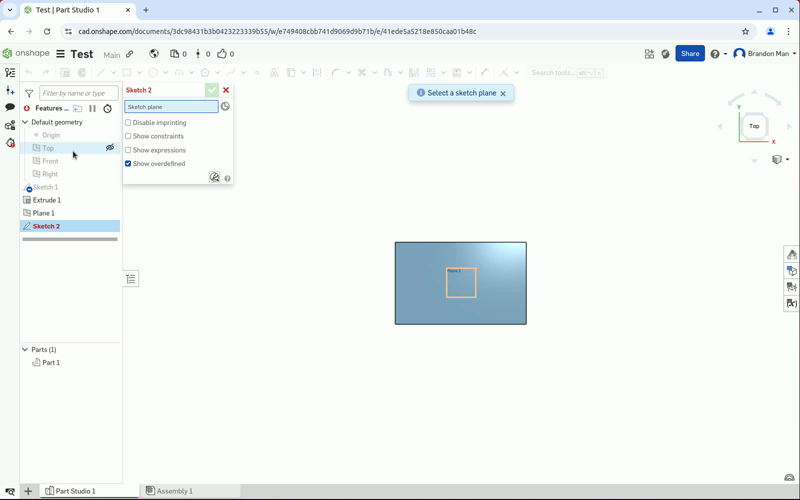
mouse_move(73, 215)
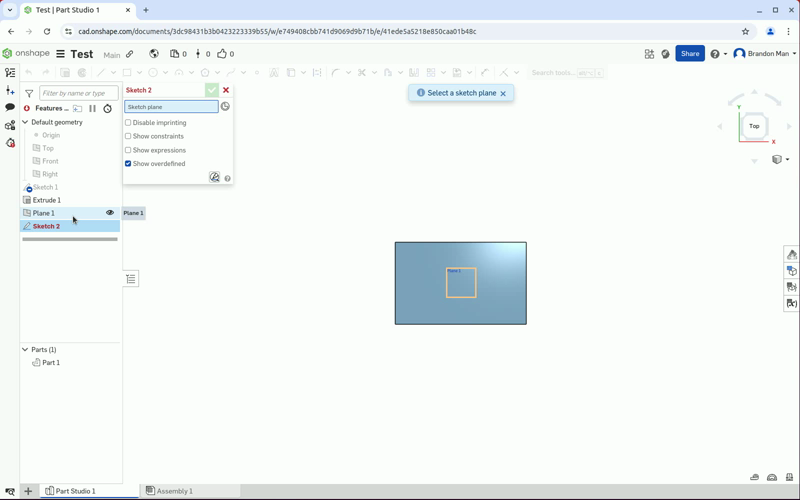
click(73, 215)
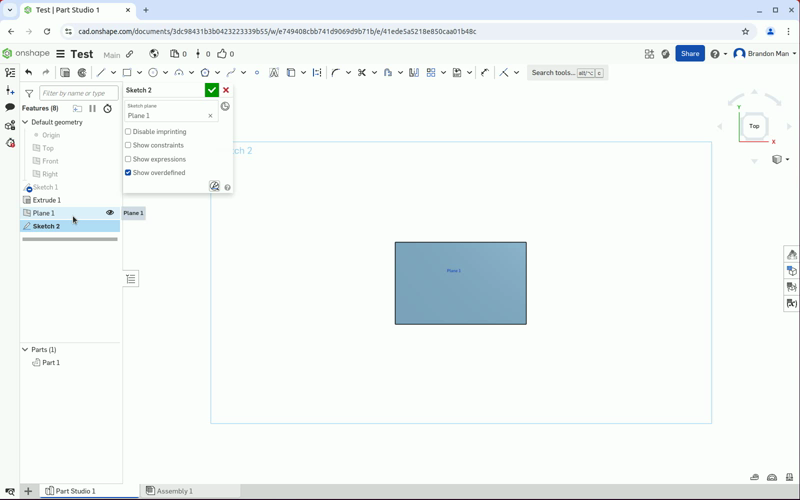
mouse_move(73, 352)
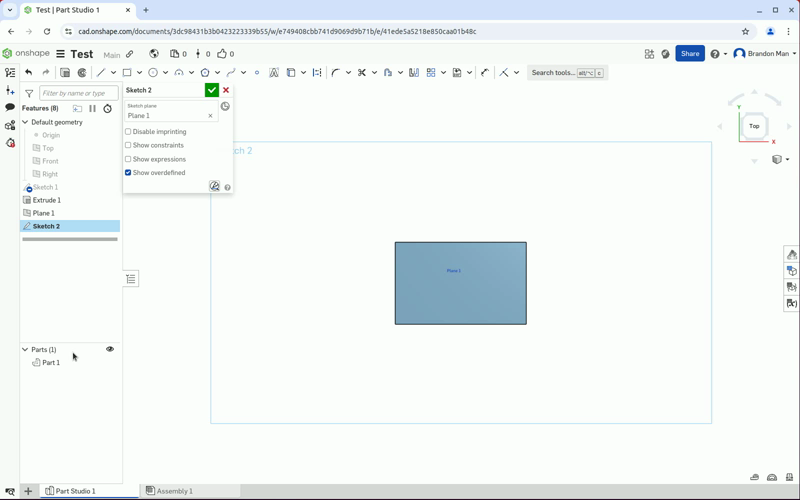
key(y)
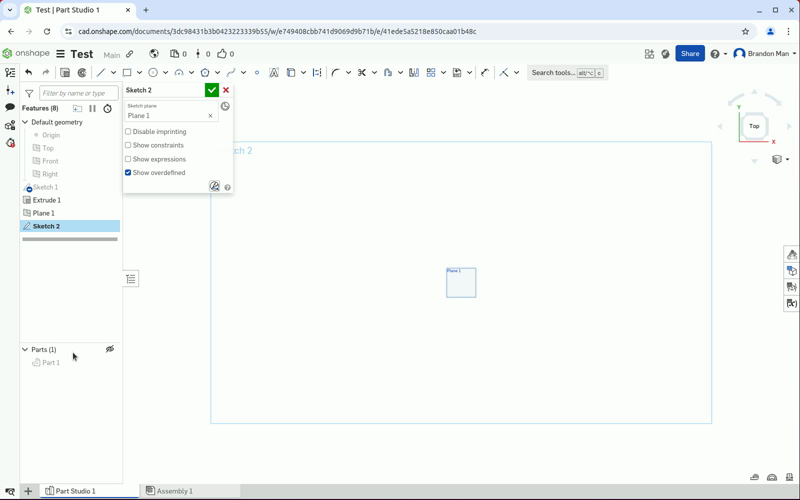
key(l)
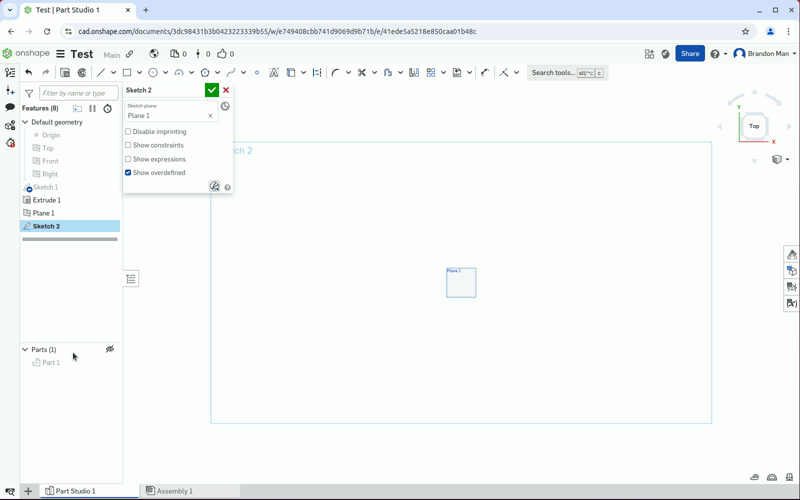
key_down(shift)
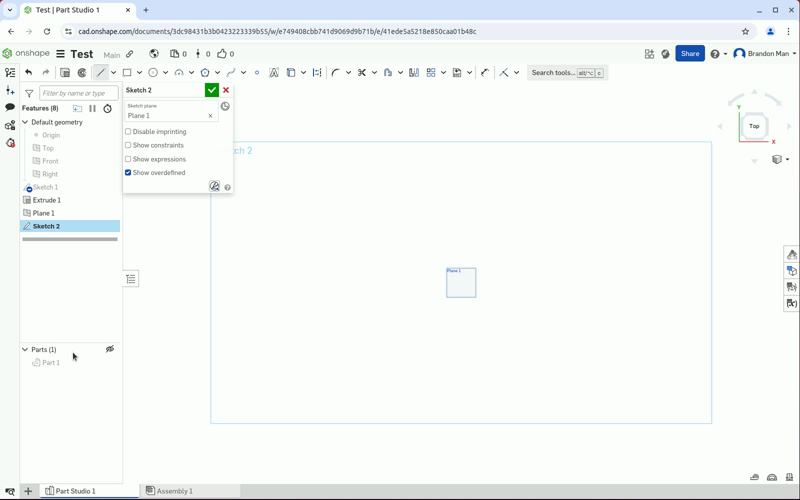
mouse_move(401, 319)
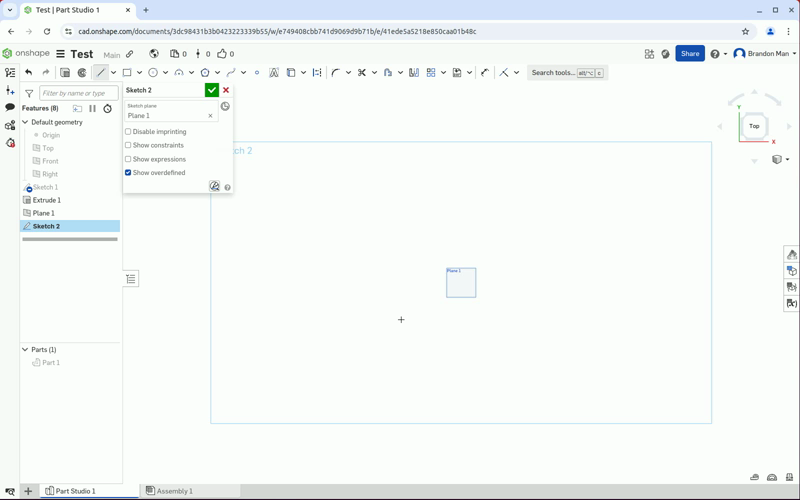
click(401, 319)
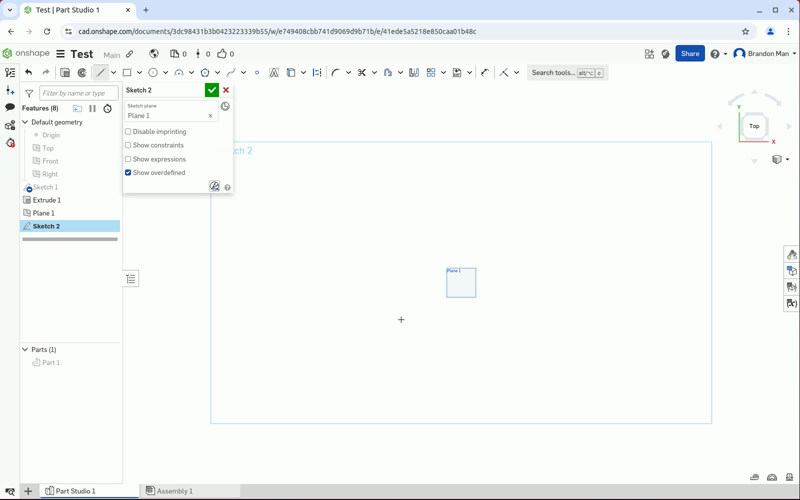
key_up(shift)
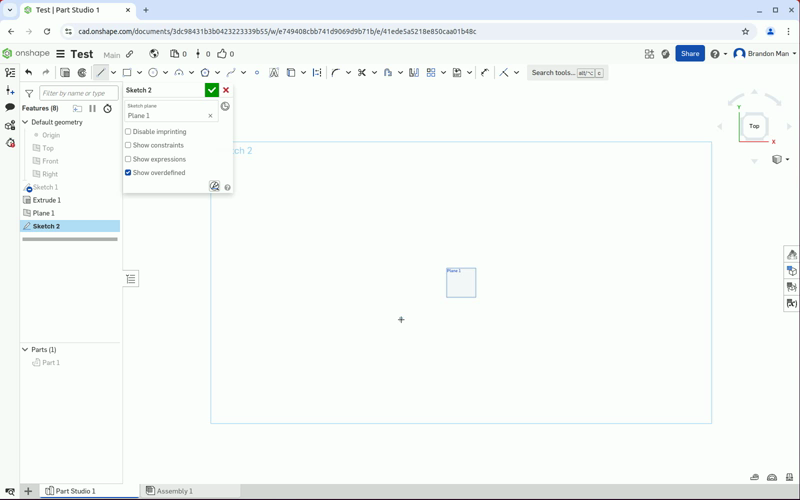
key_down(shift)
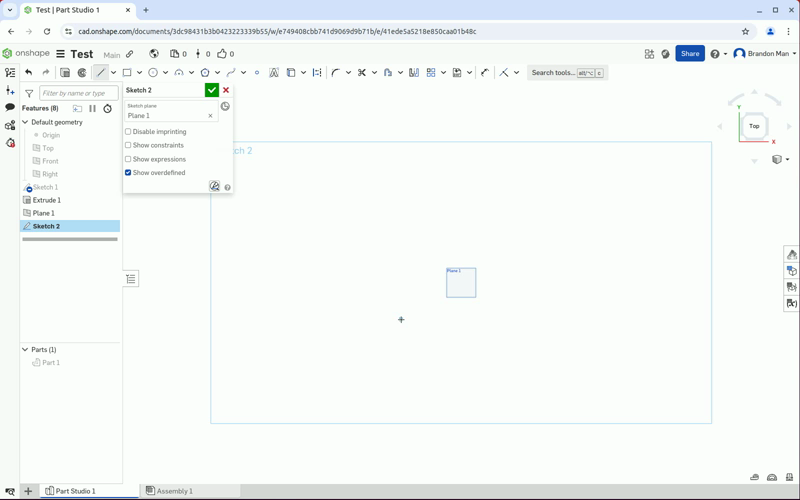
mouse_move(521, 319)
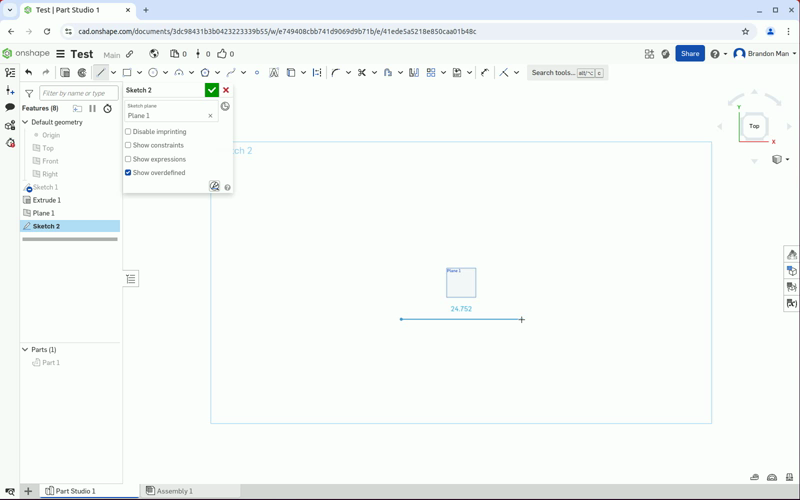
click(521, 319)
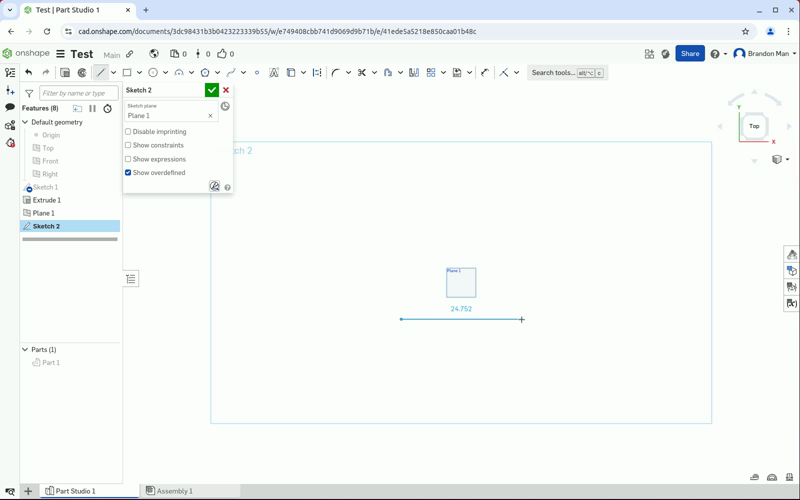
key_up(shift)
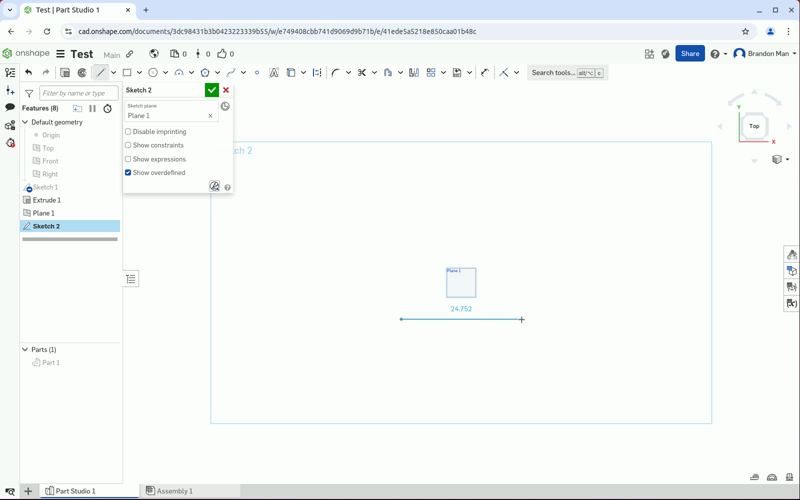
key_down(shift)
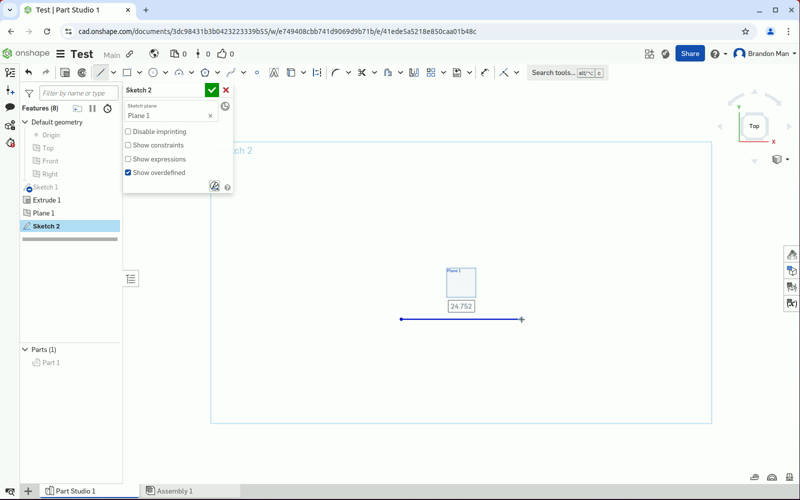
mouse_move(521, 248)
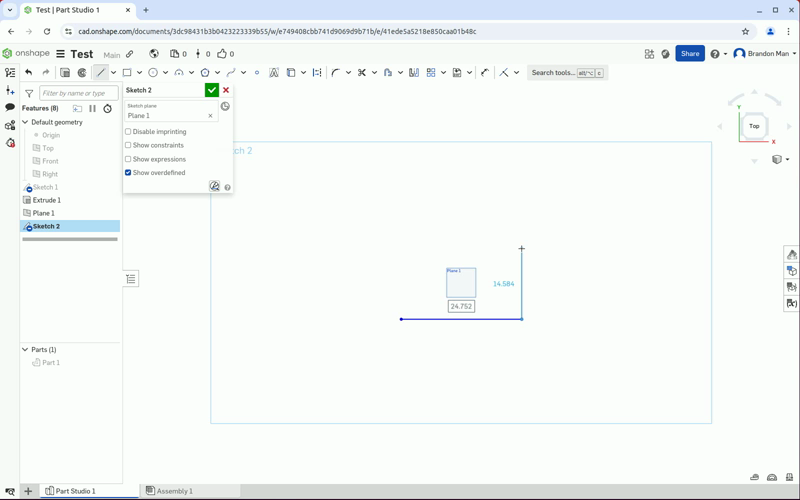
click(521, 248)
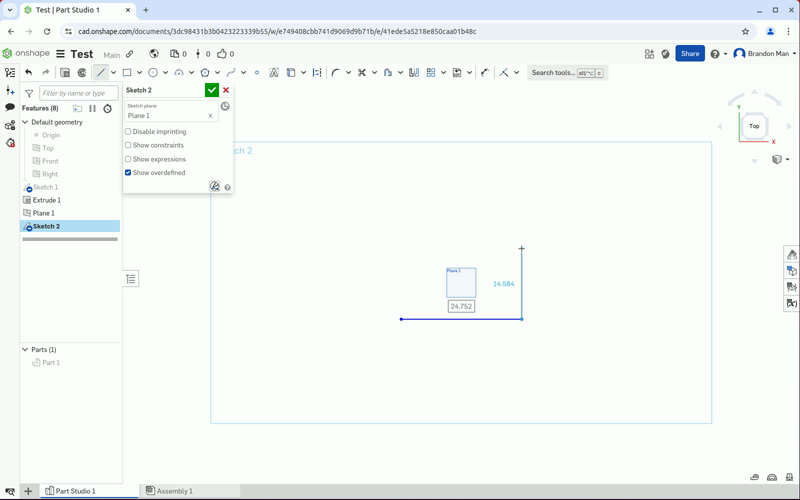
key_up(shift)
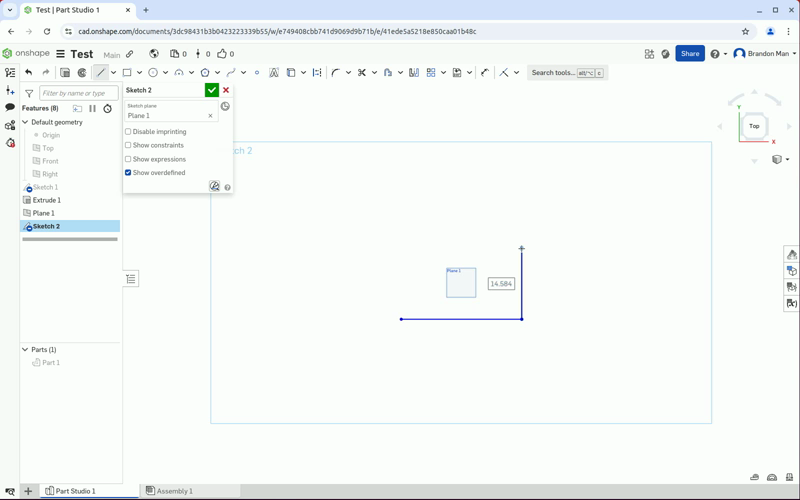
key_down(shift)
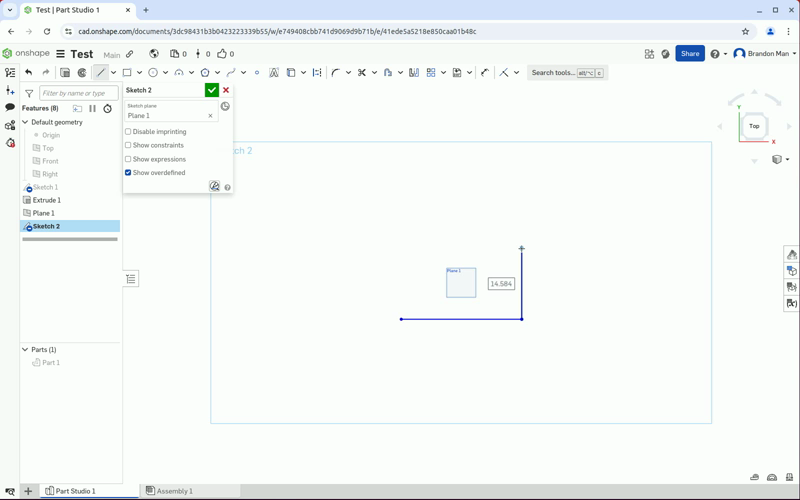
mouse_move(401, 248)
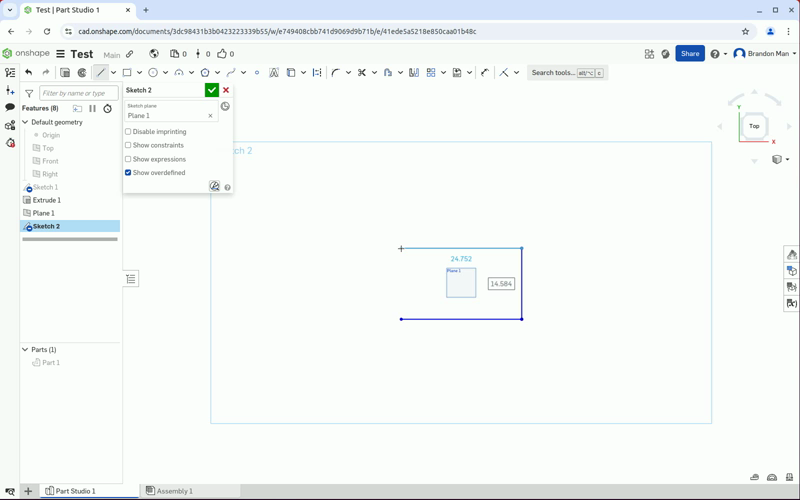
click(401, 248)
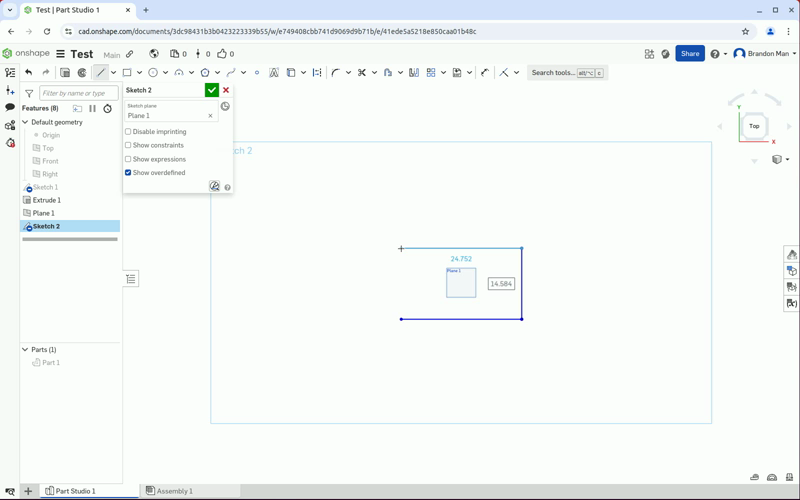
key_up(shift)
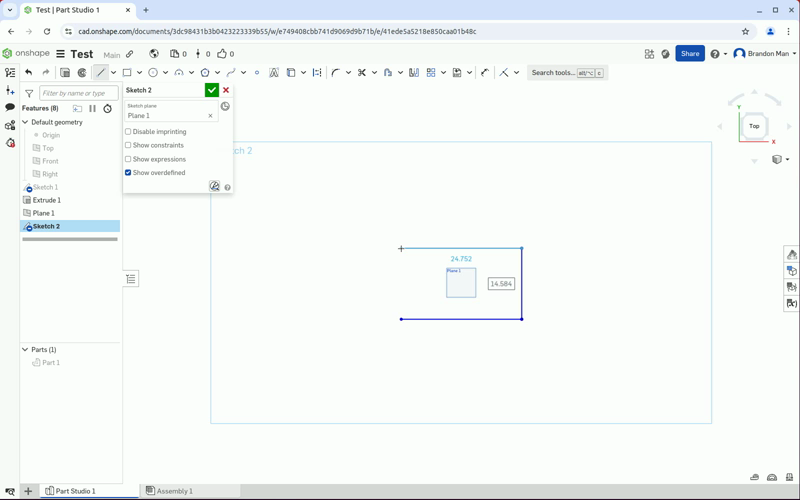
key_down(shift)
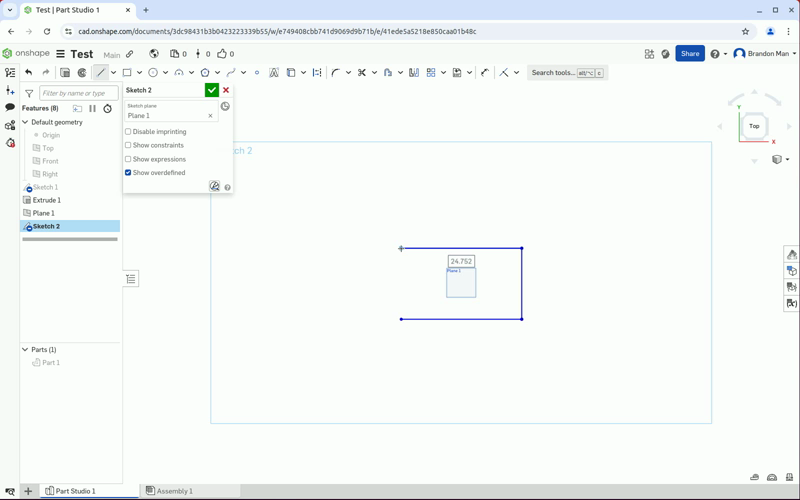
mouse_move(401, 319)
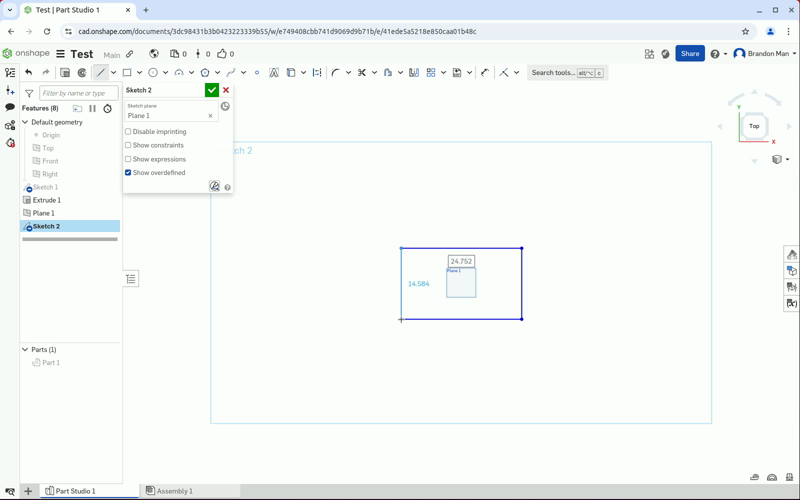
key_up(shift)
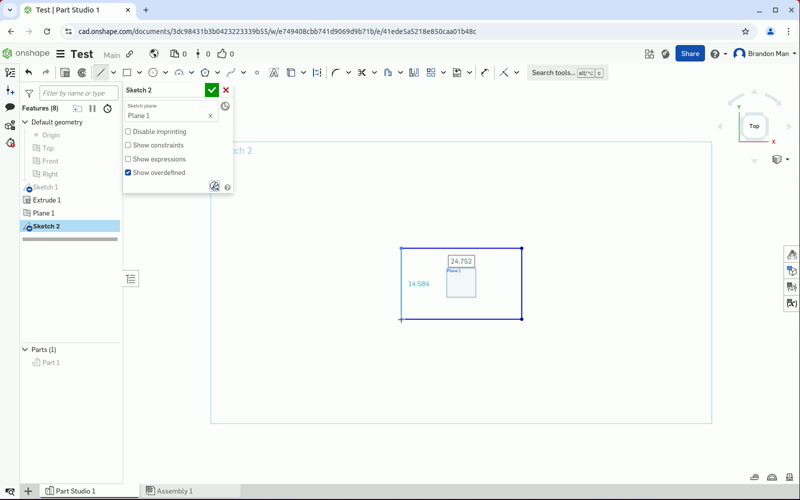
click(401, 319)
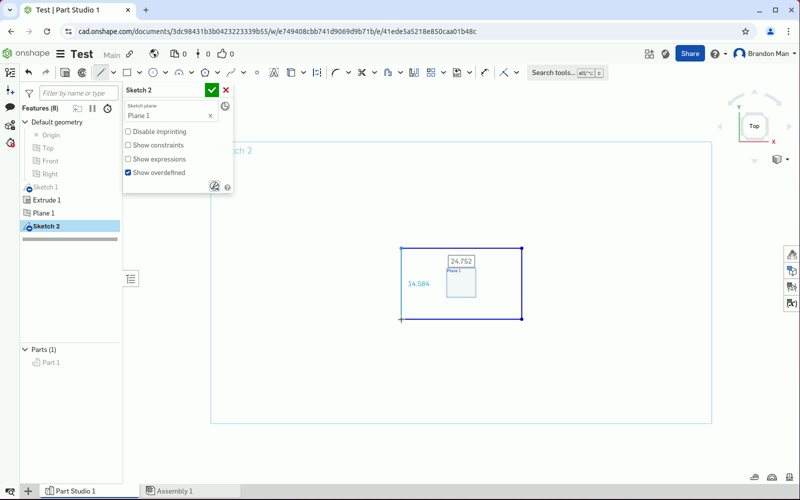
key(esc)
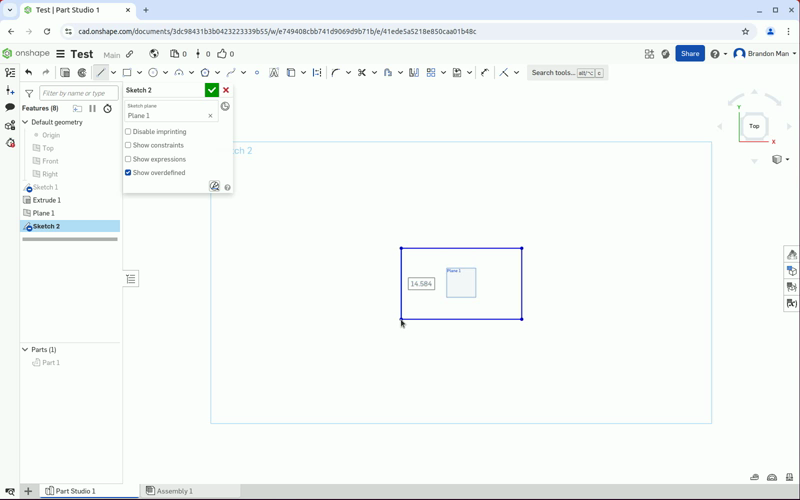
mouse_move(433, 261)
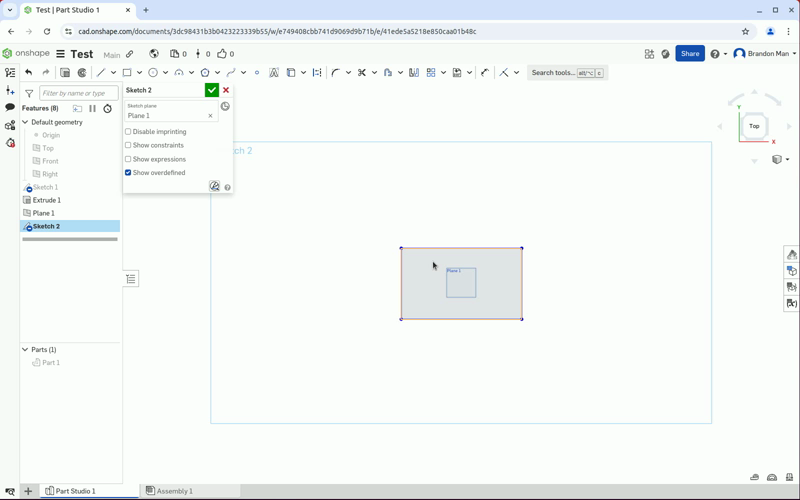
click(433, 261)
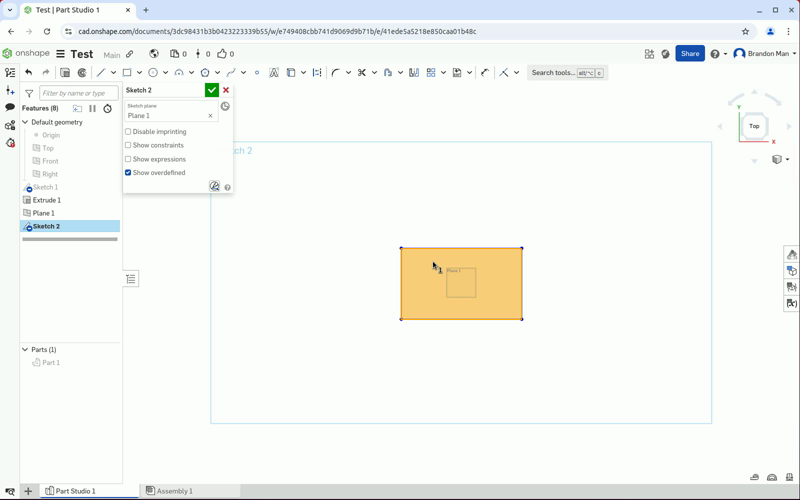
mouse_move(73, 352)
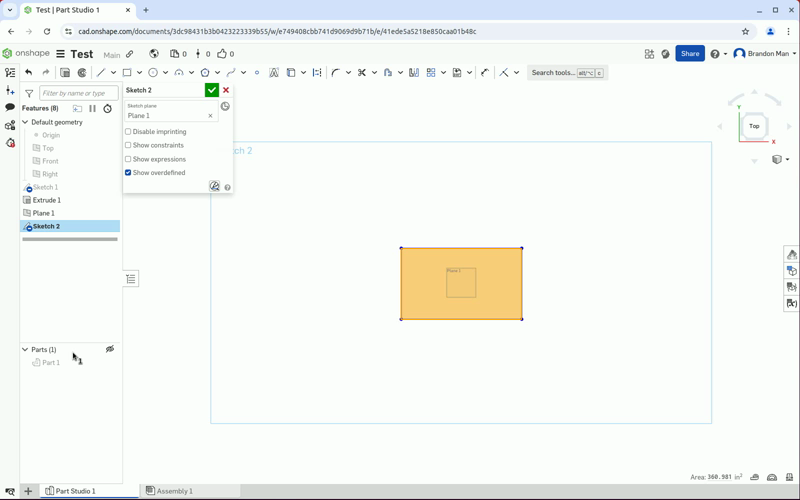
key(shift+y)
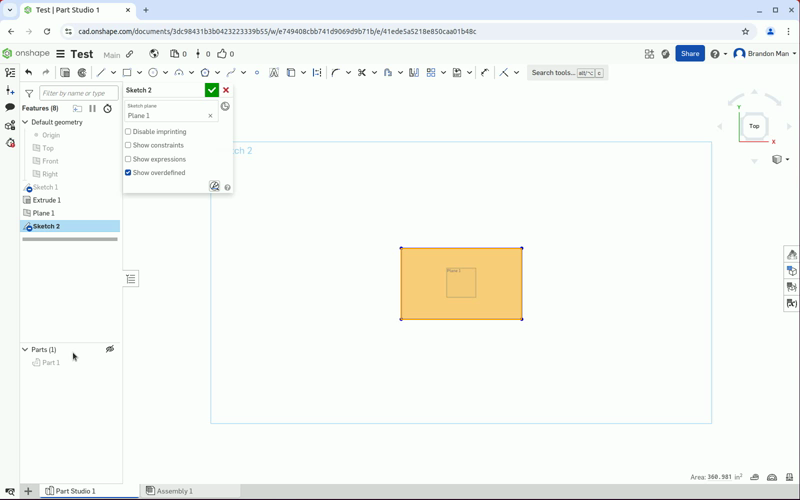
key(shift+e)
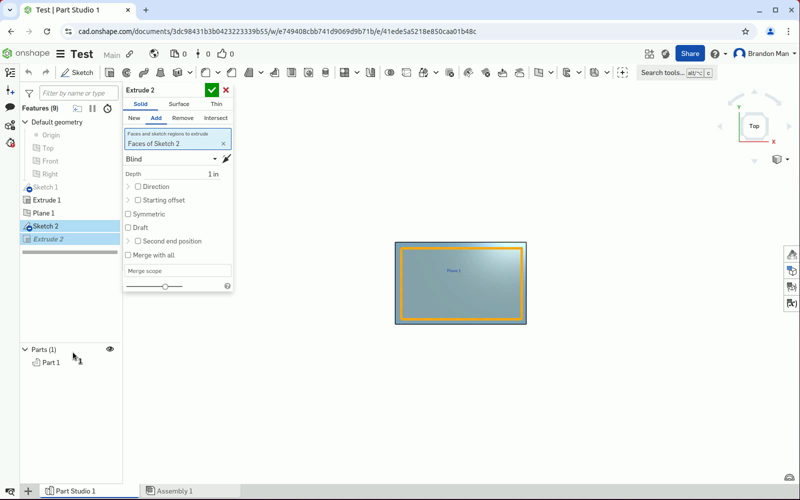
mouse_move(143, 106)
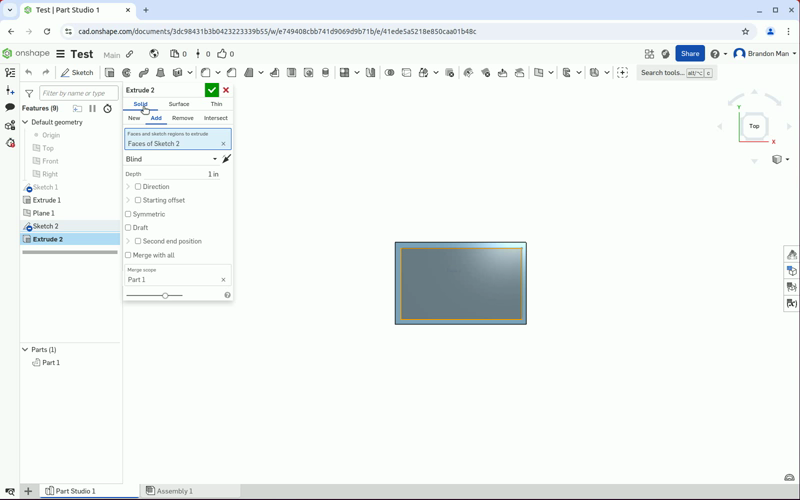
click(143, 106)
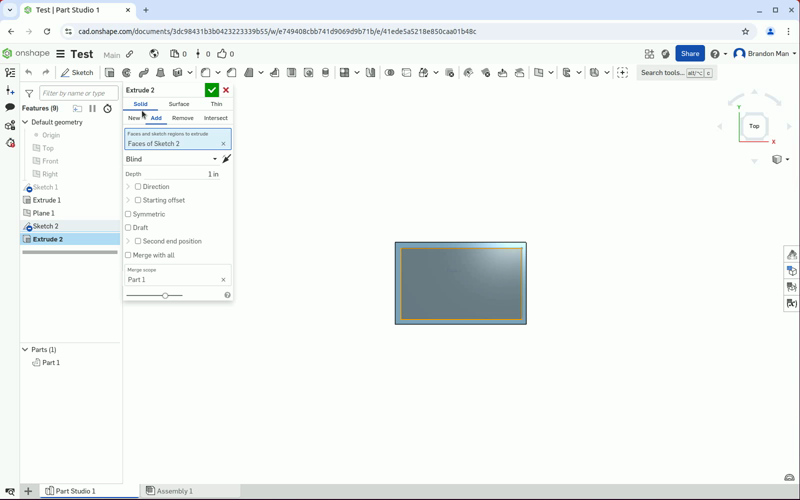
mouse_move(137, 120)
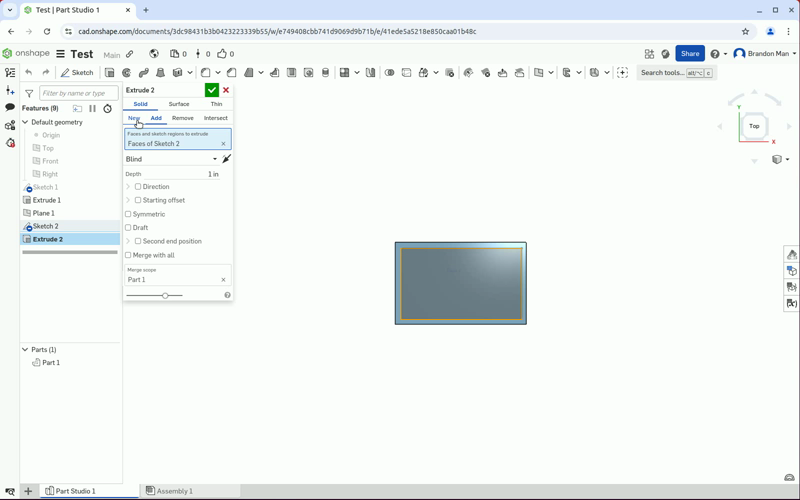
click(137, 120)
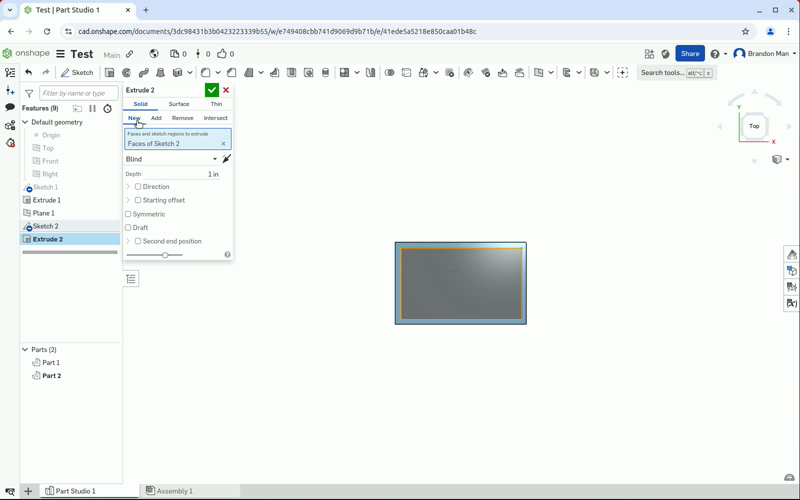
key(tab, 4)
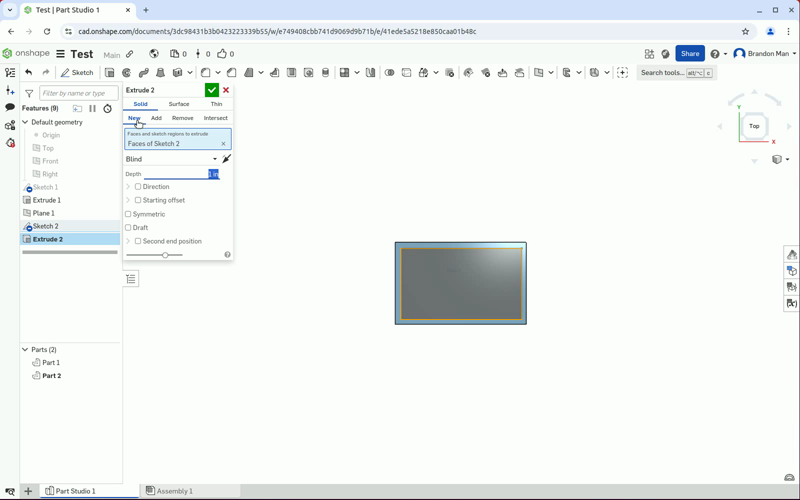
text(25.275)
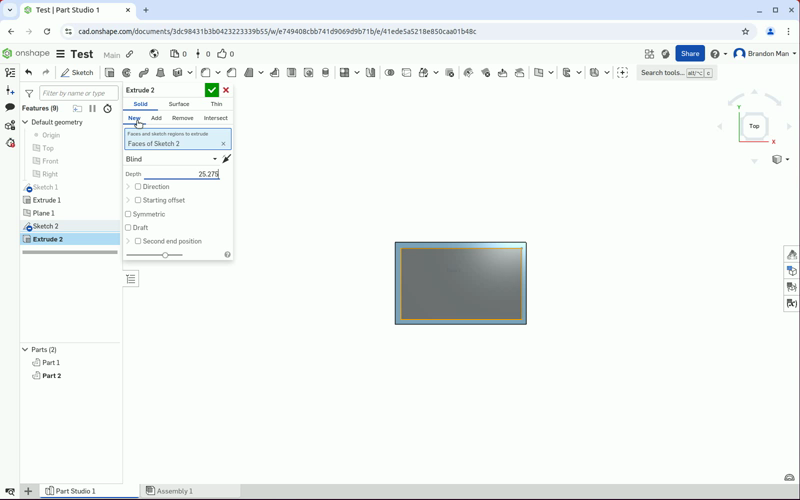
key(enter)
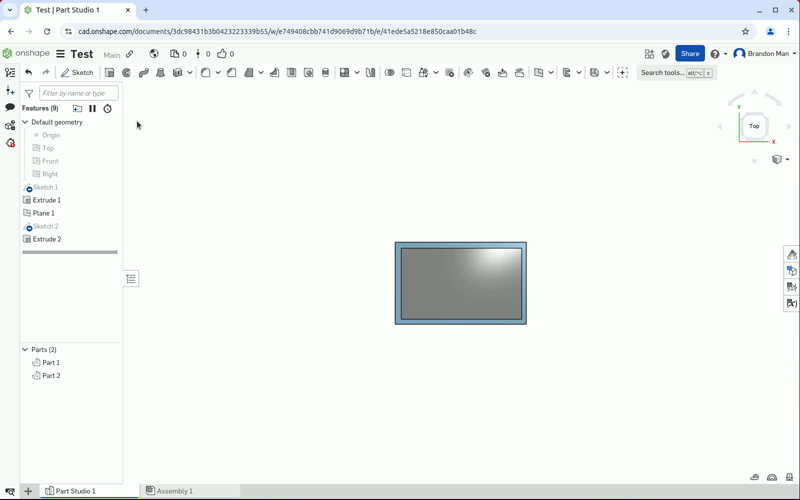
key(shift+h)
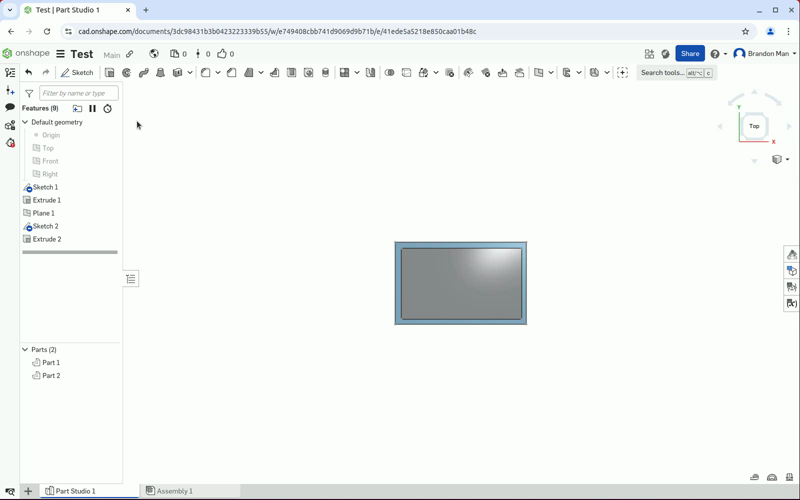
key(shift+h)
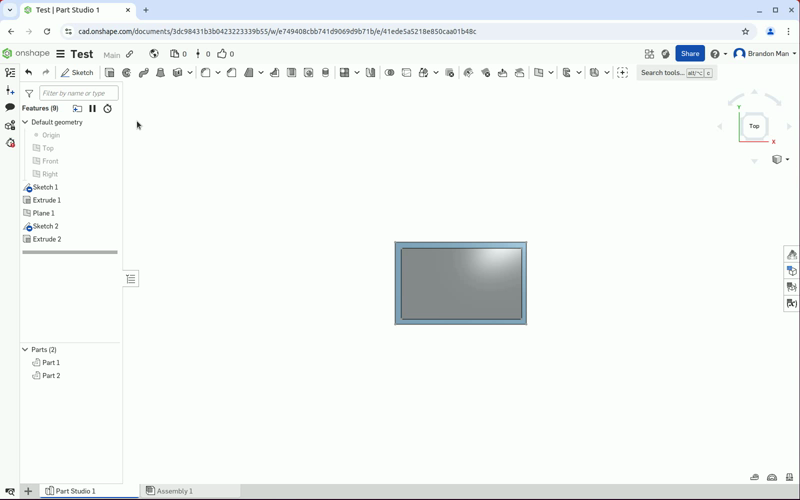
key(shift+7)
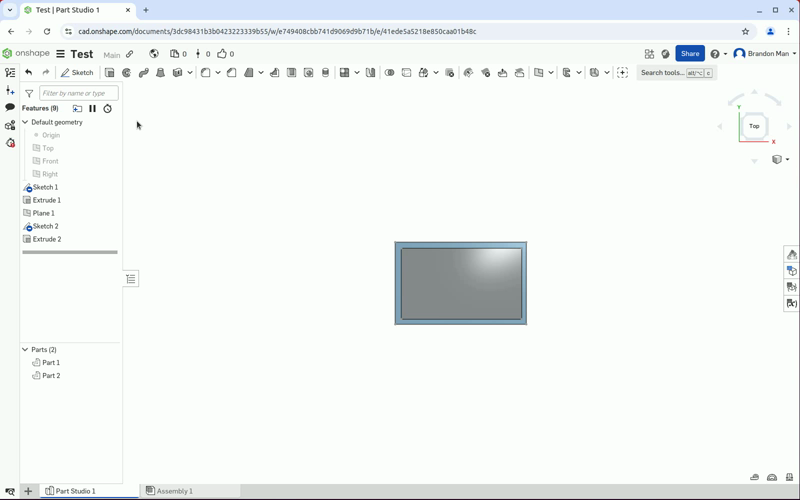
key(up, 3)
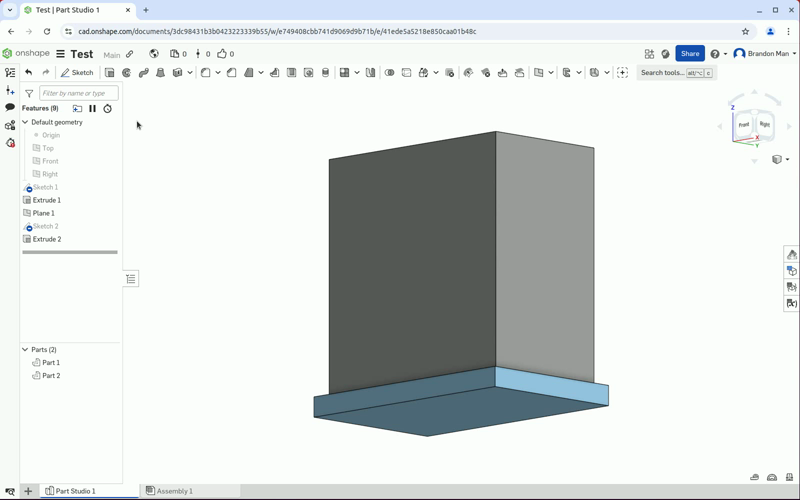
key(left, 3)
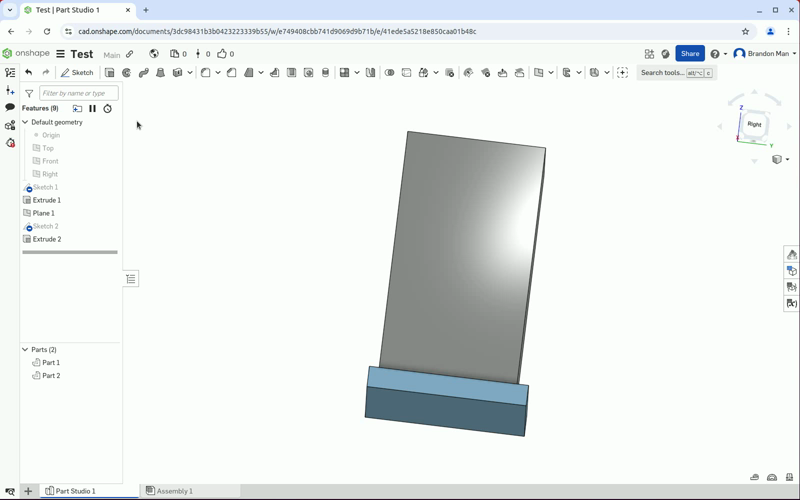
key(right, 3)
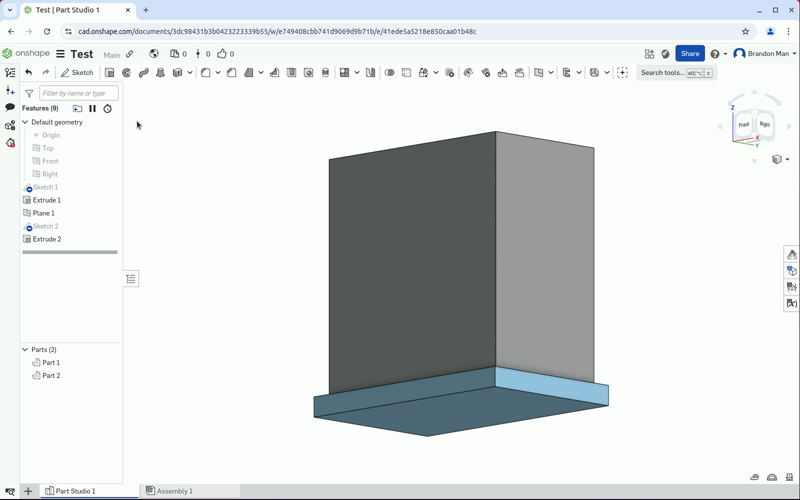
key(down, 3)
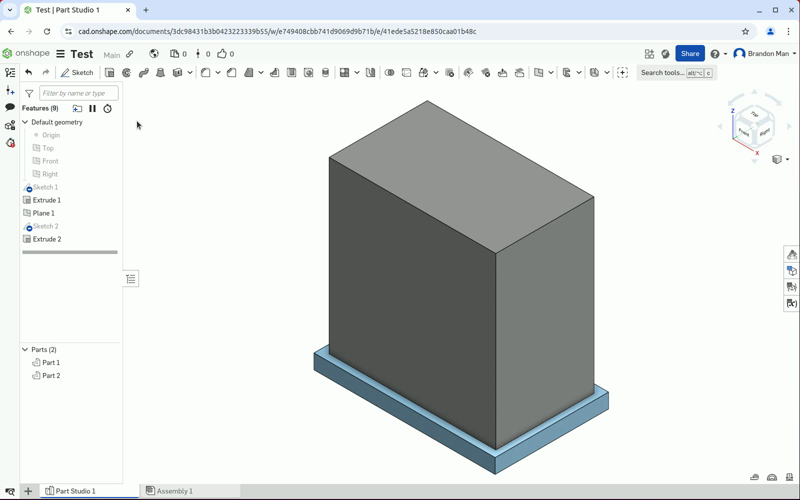
mouse_move(73, 189)
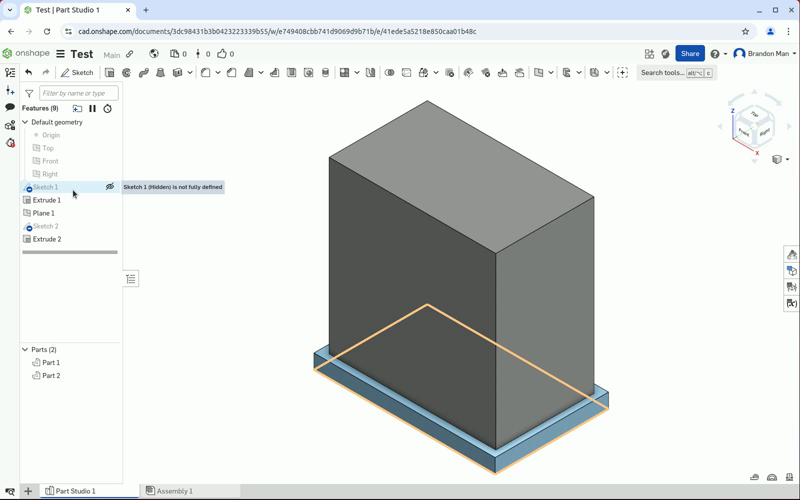
click(73, 189)